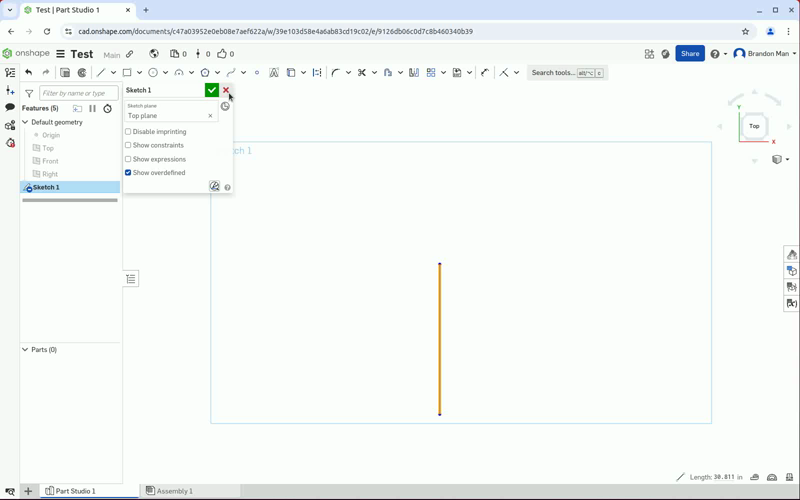
key(shift+h)
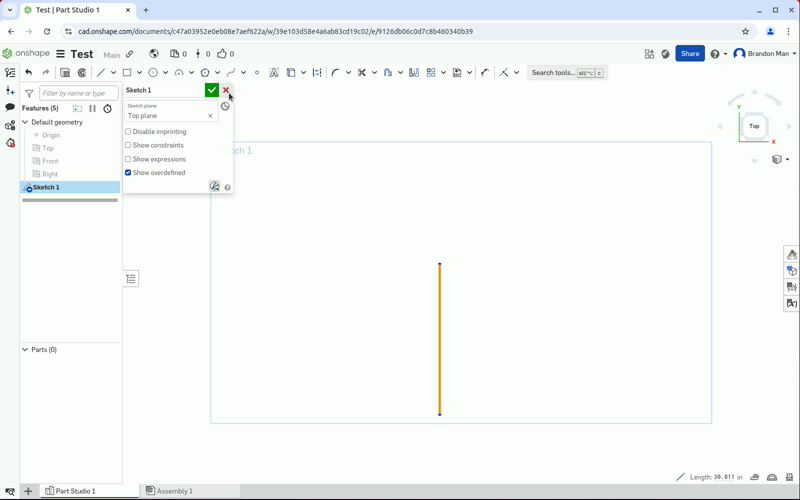
key(shift+s)
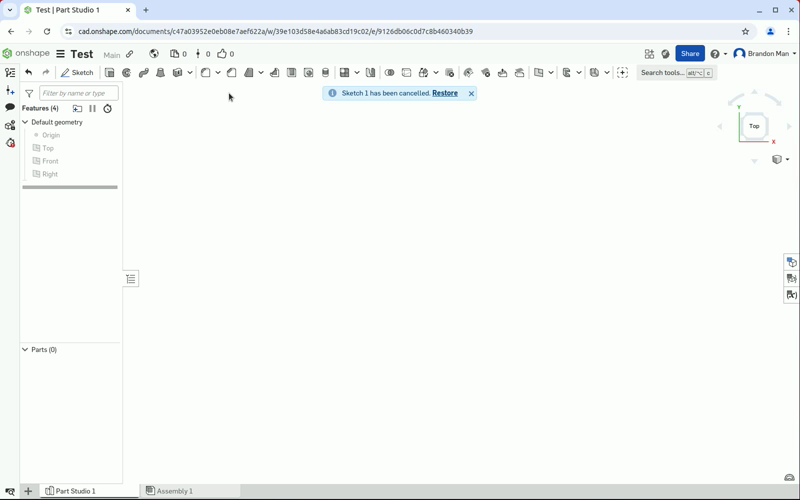
mouse_move(73, 150)
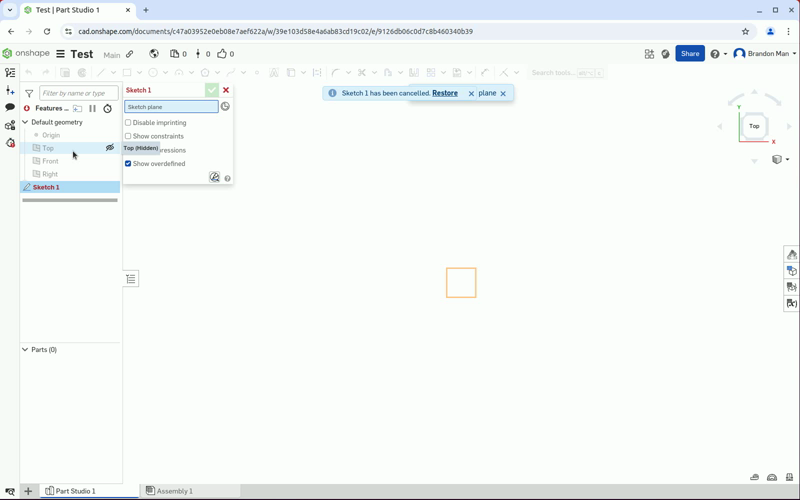
click(73, 150)
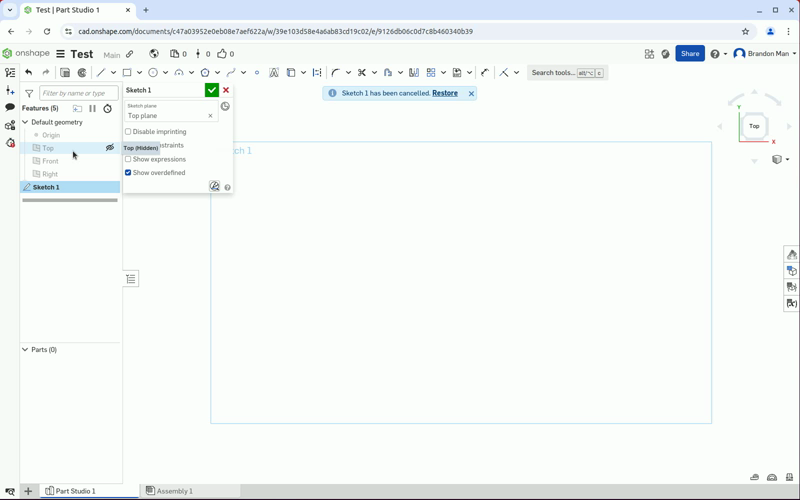
mouse_move(73, 352)
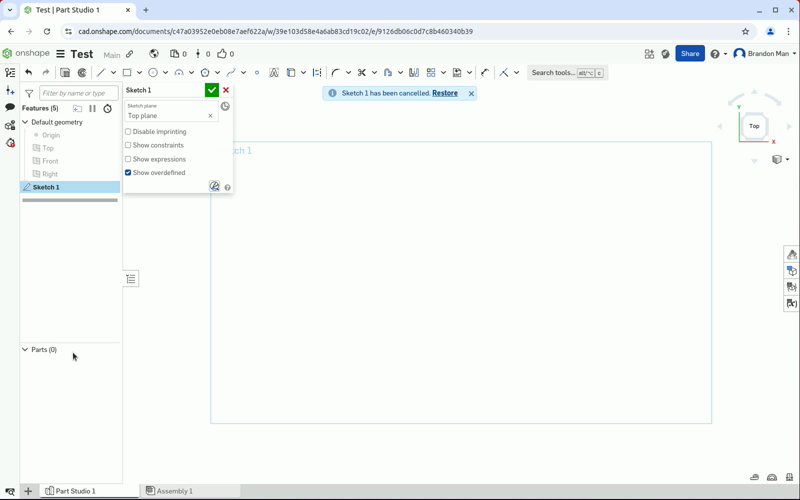
key(y)
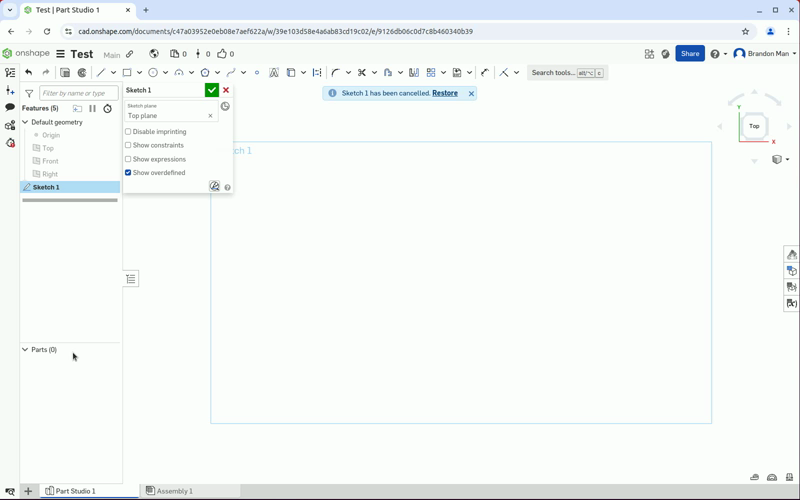
key(c)
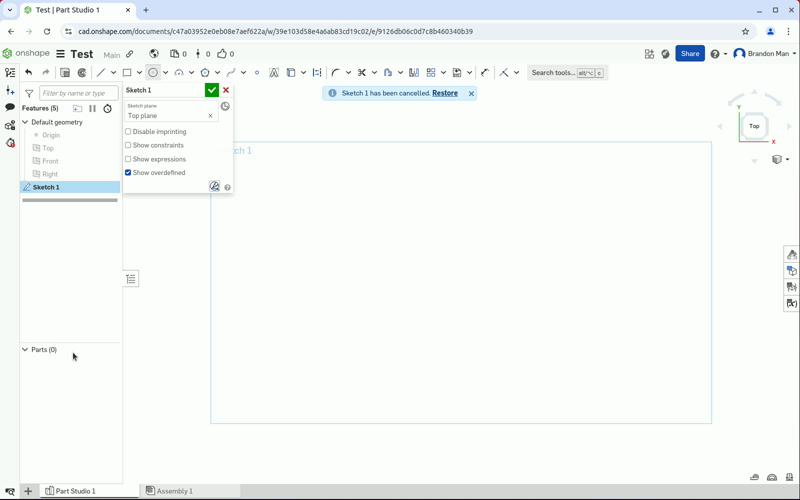
key_down(shift)
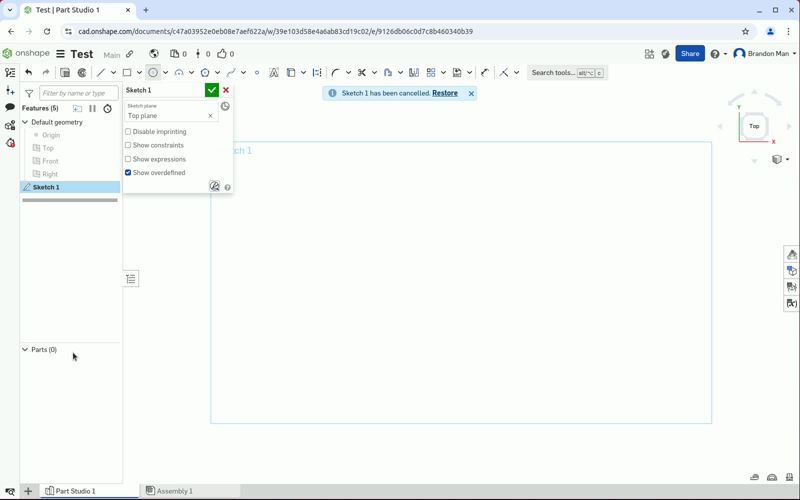
mouse_move(461, 282)
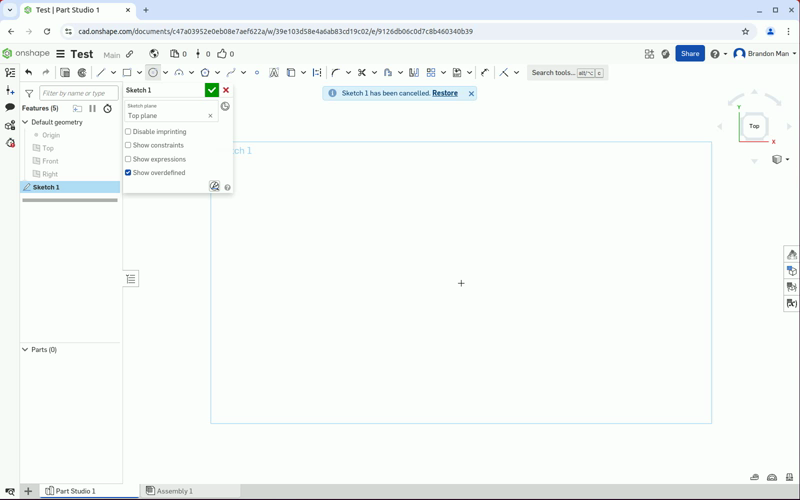
click(461, 282)
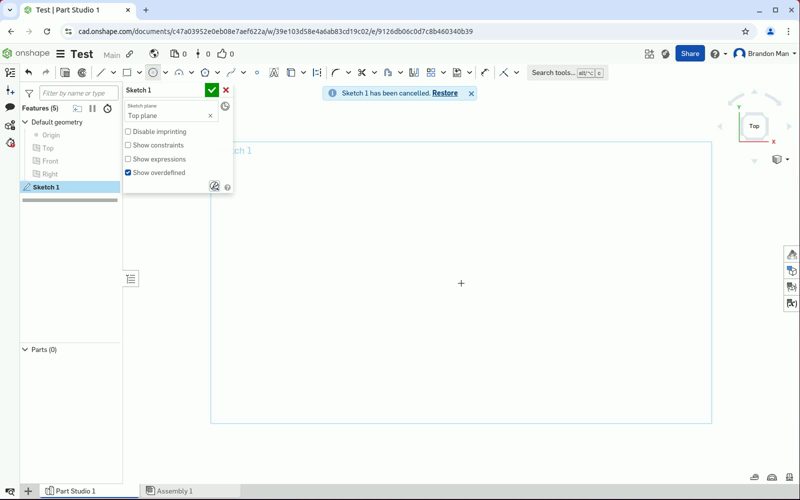
key_up(shift)
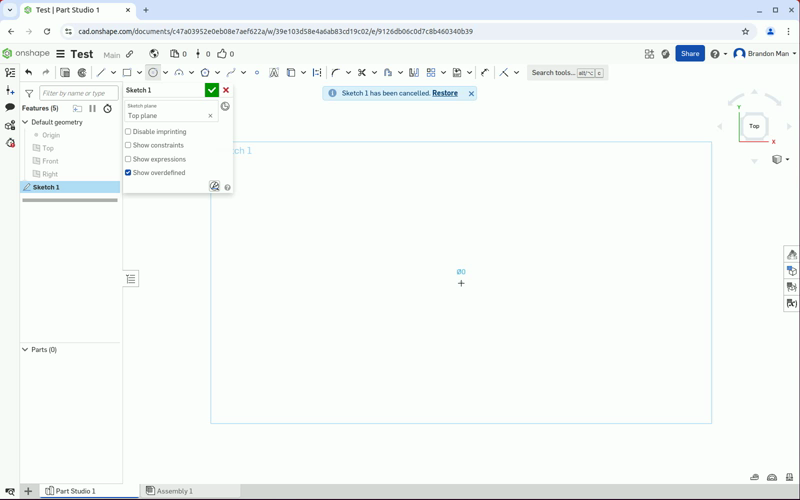
mouse_move(574, 282)
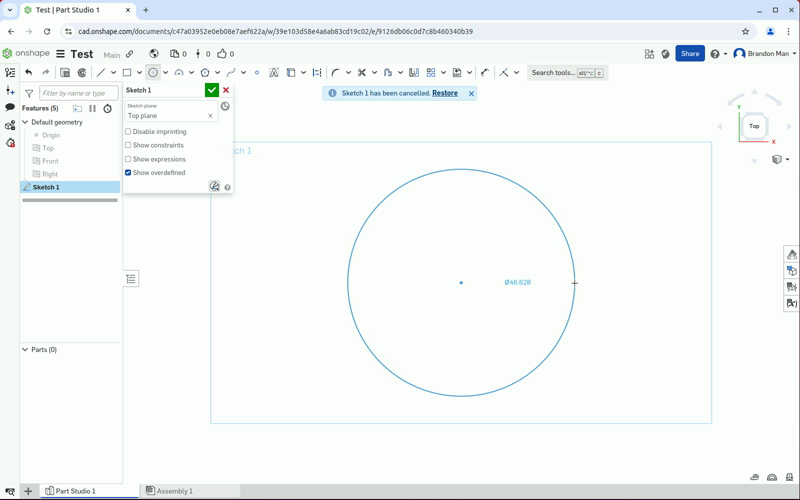
click(574, 282)
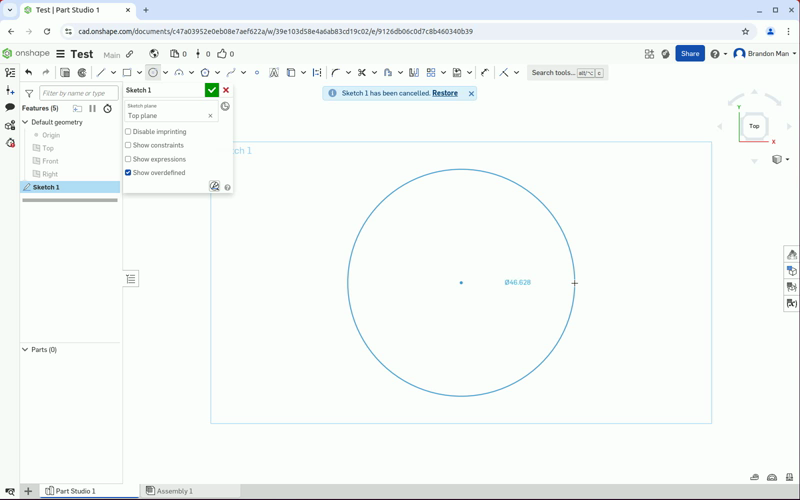
key(esc)
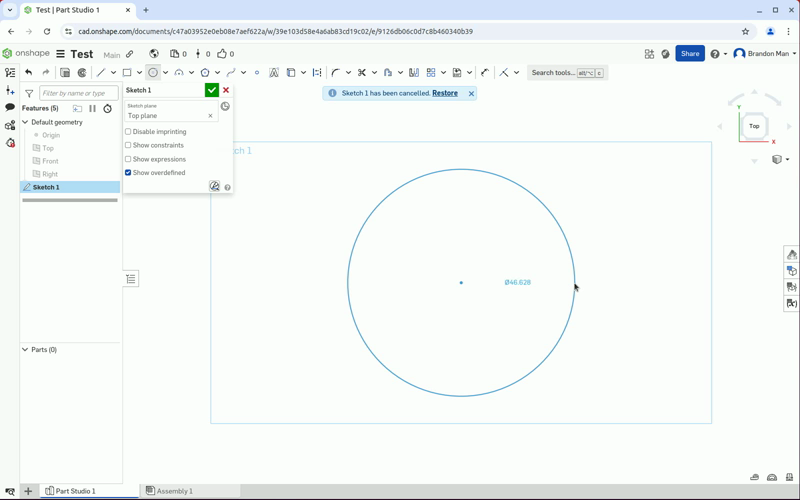
mouse_move(509, 302)
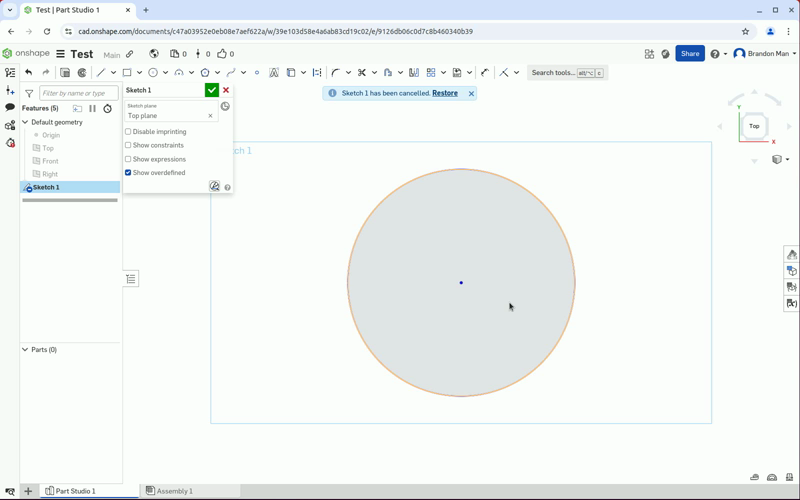
click(509, 302)
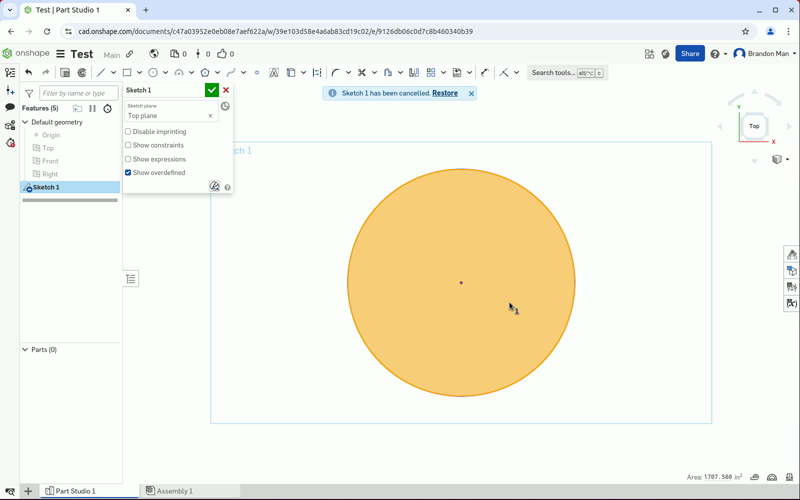
mouse_move(73, 352)
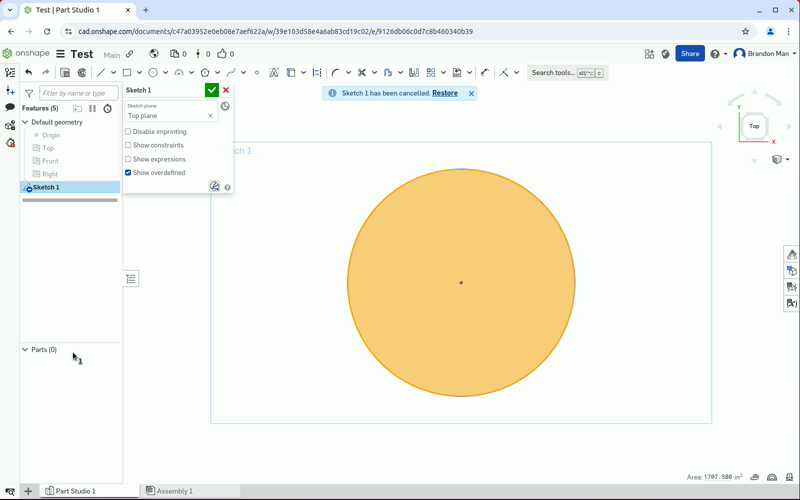
key(shift+y)
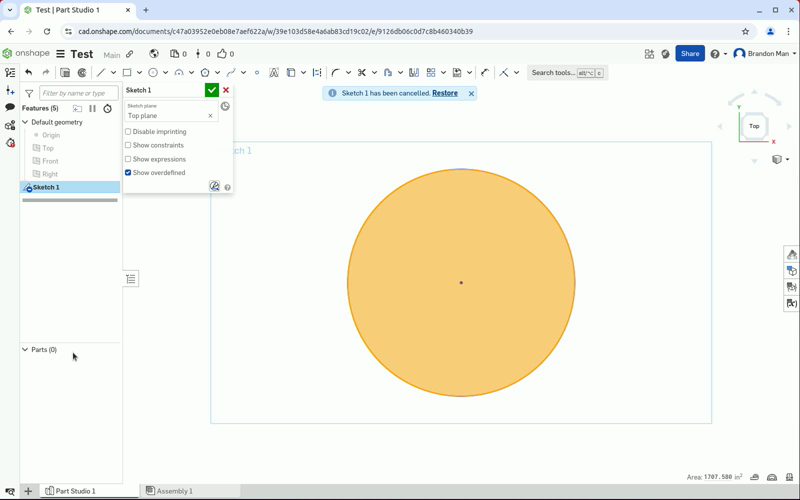
key(shift+e)
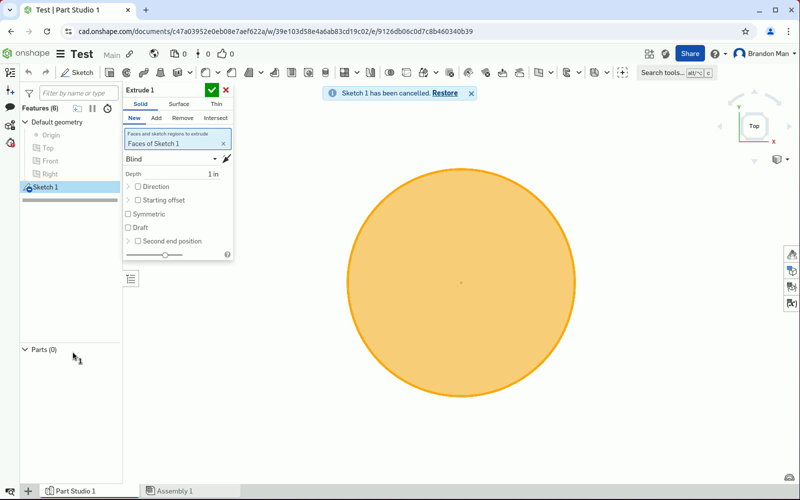
mouse_move(143, 106)
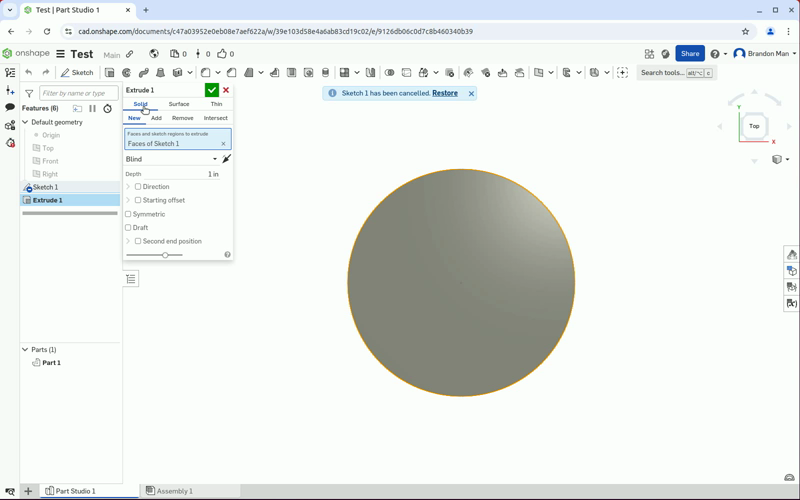
click(143, 106)
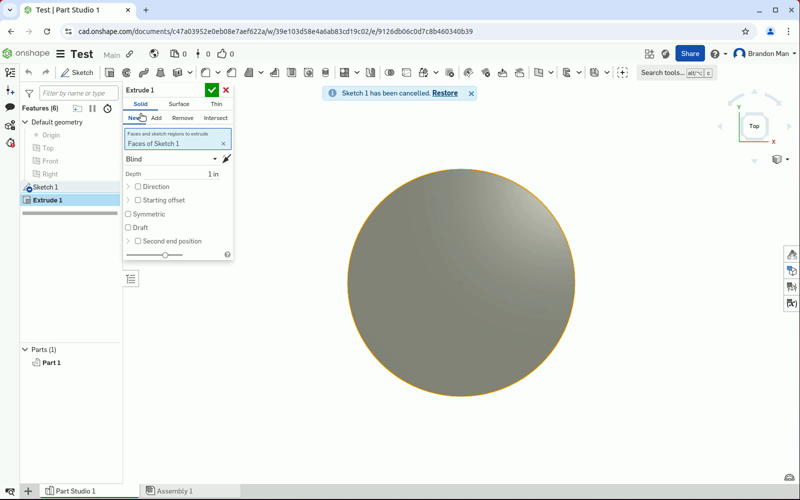
mouse_move(137, 120)
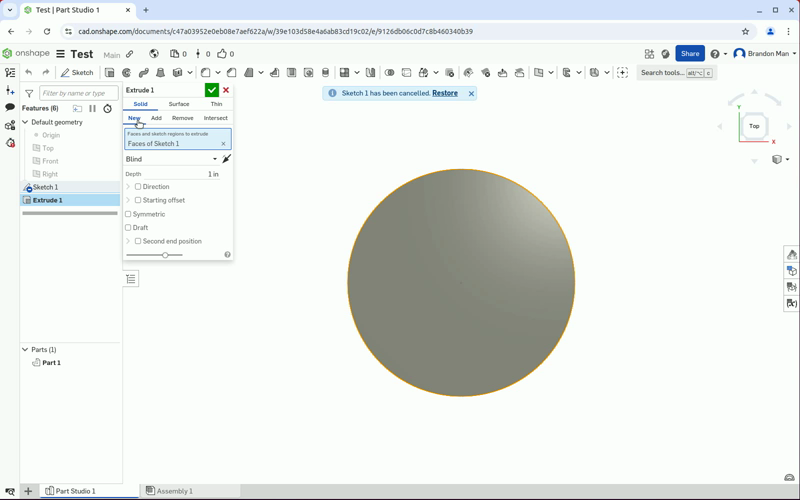
click(137, 120)
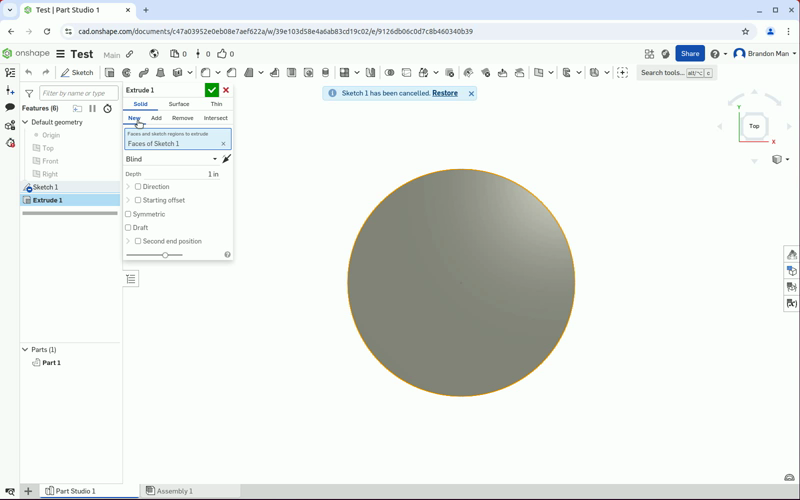
key(tab, 4)
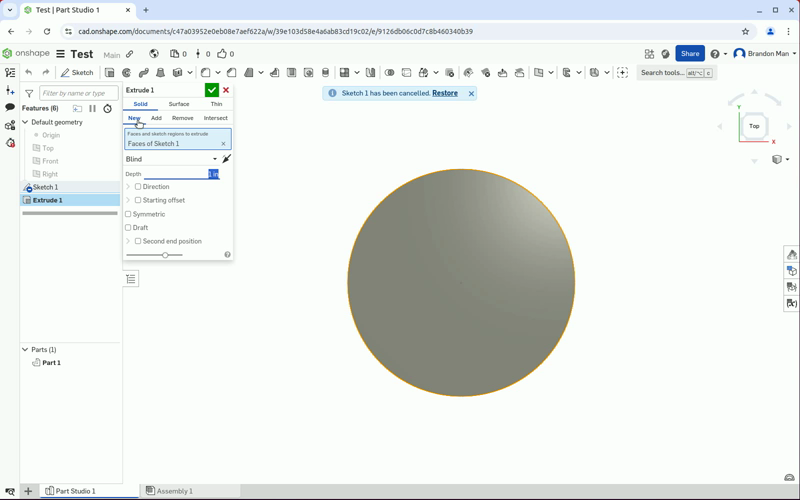
text(2.407)
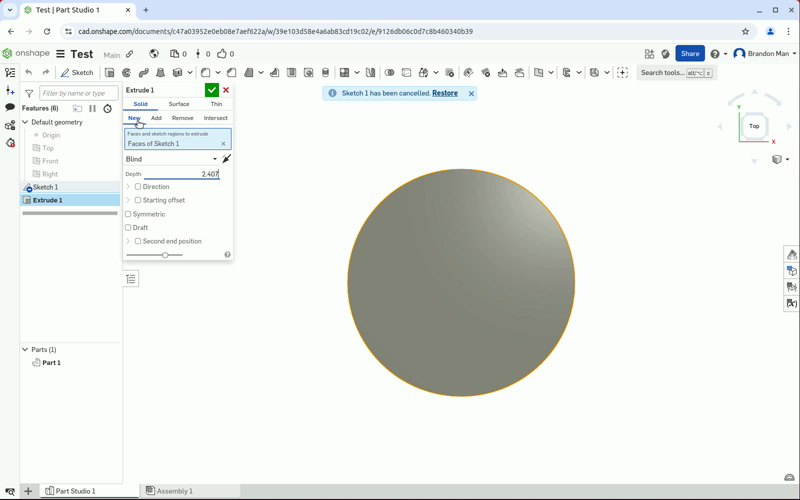
key(enter)
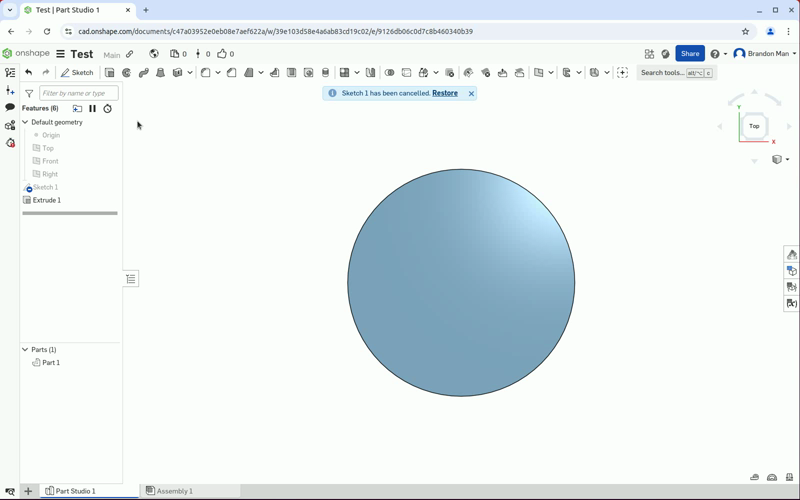
key(shift+h)
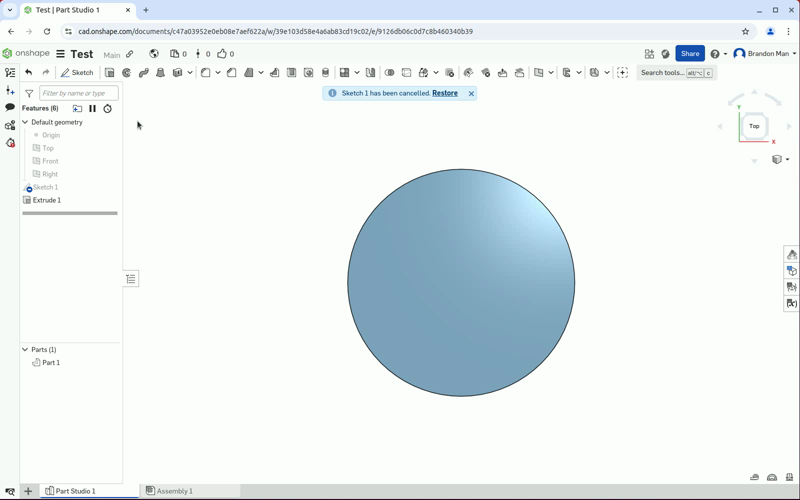
key(shift+h)
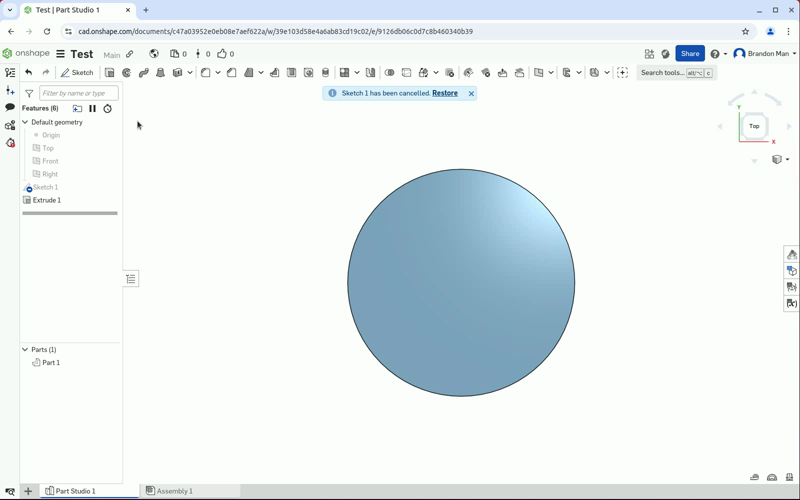
mouse_move(73, 189)
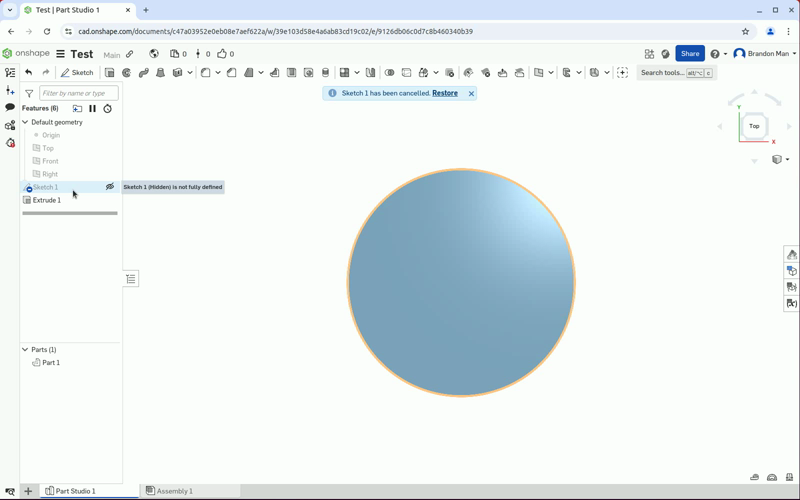
click(73, 189)
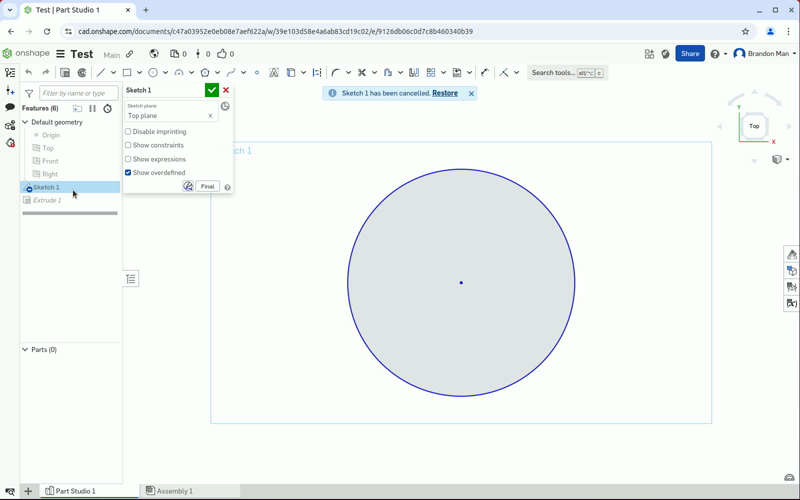
mouse_move(229, 92)
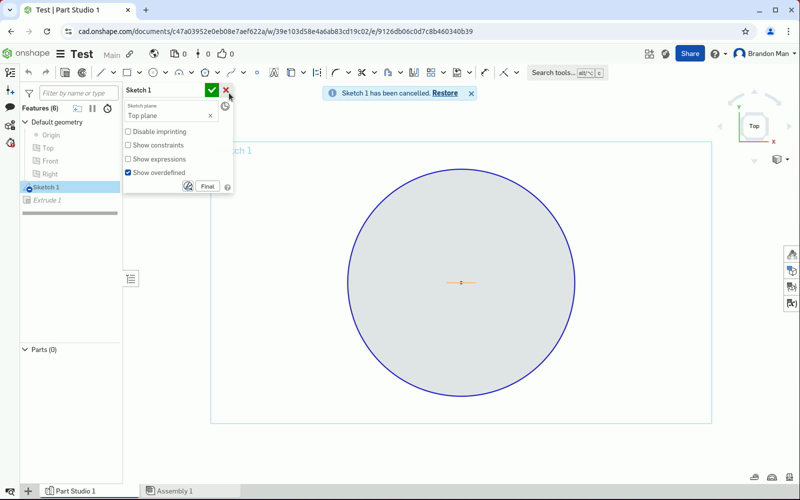
click(229, 92)
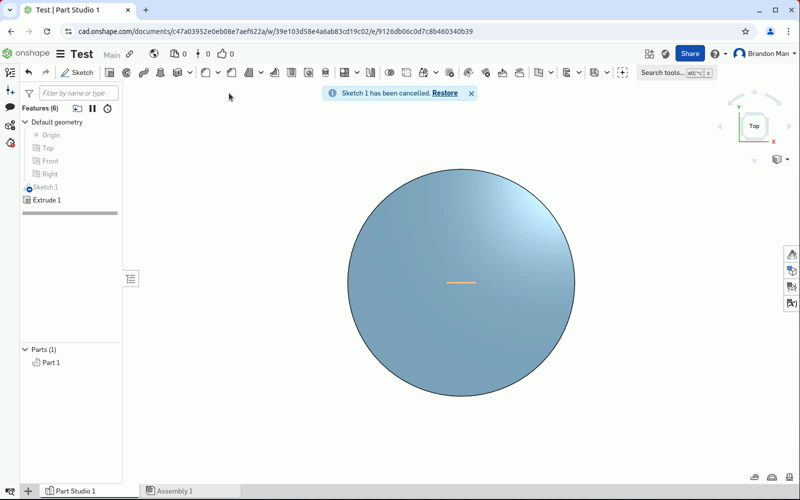
mouse_move(541, 75)
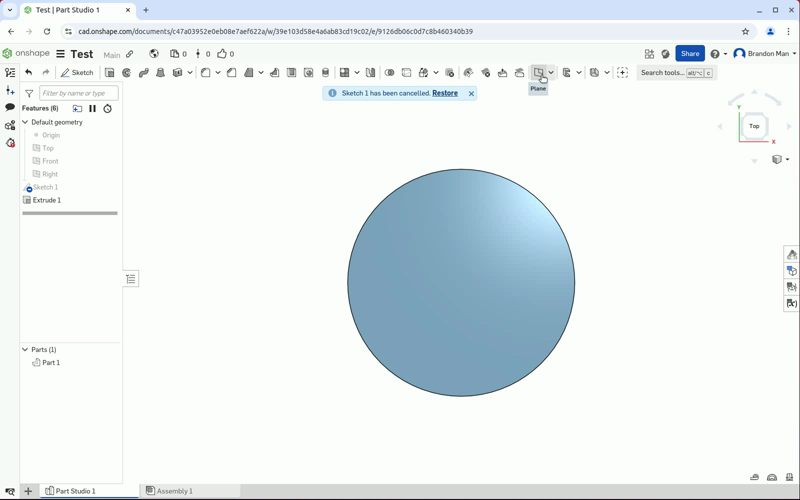
click(541, 75)
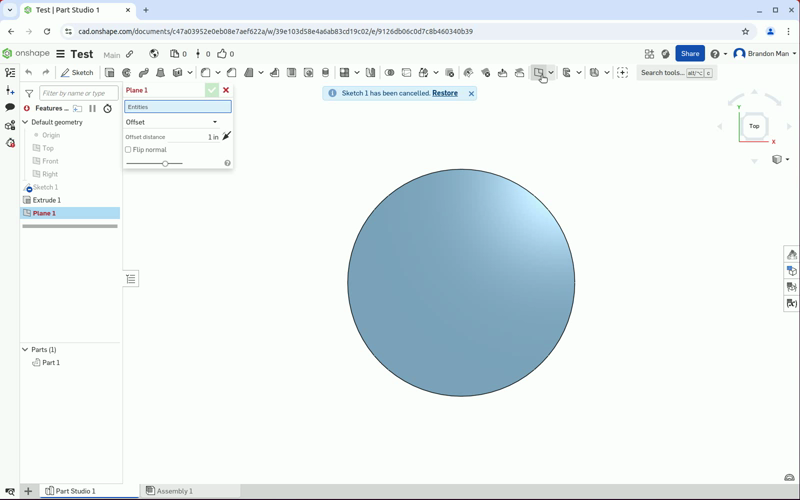
mouse_move(73, 150)
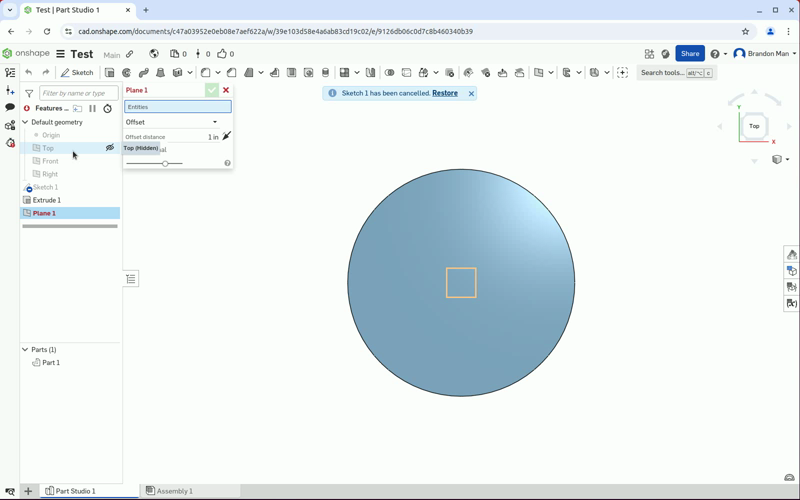
click(73, 150)
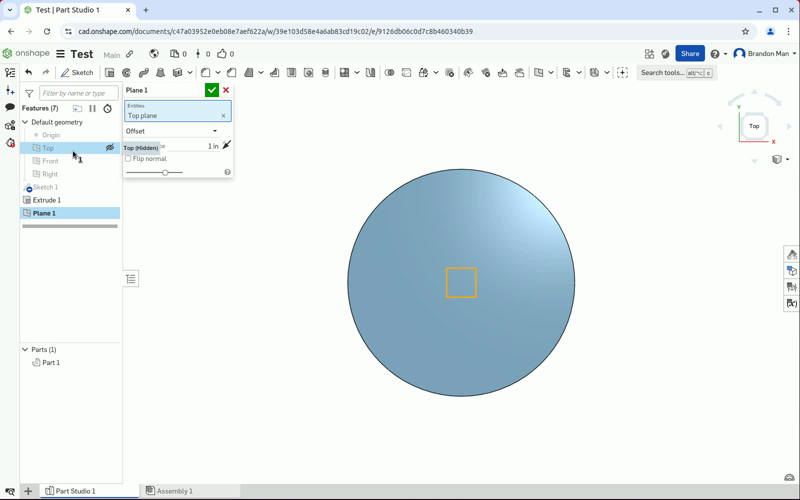
key(tab, 2)
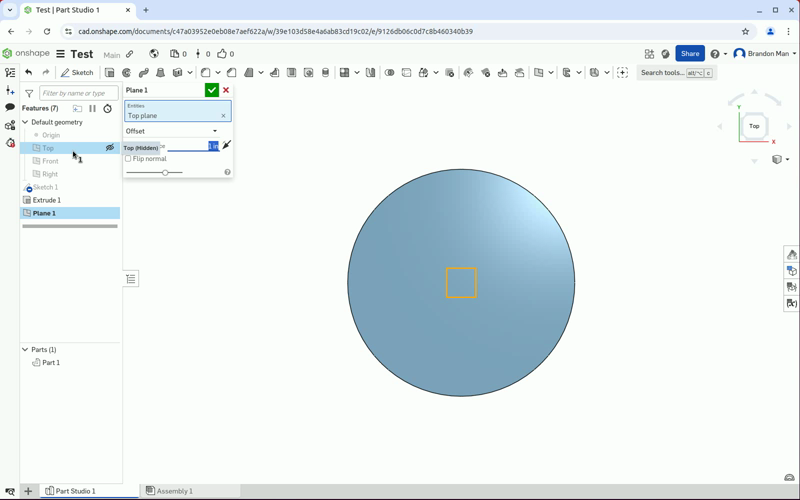
text(2.403)
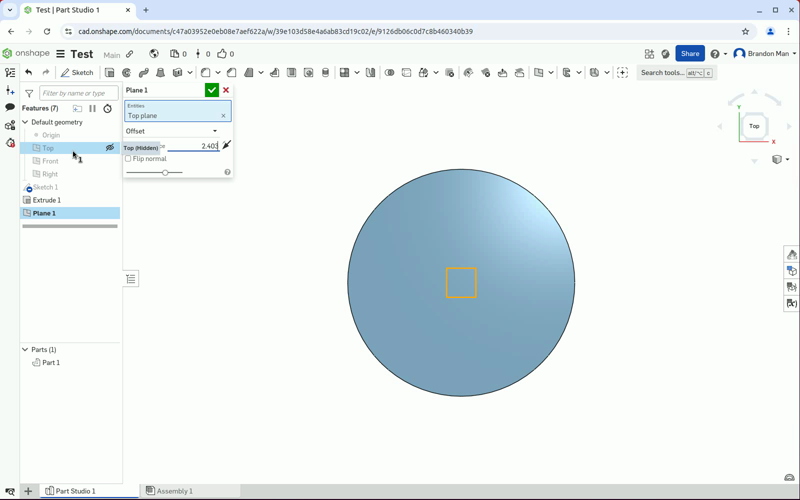
key(enter, 2)
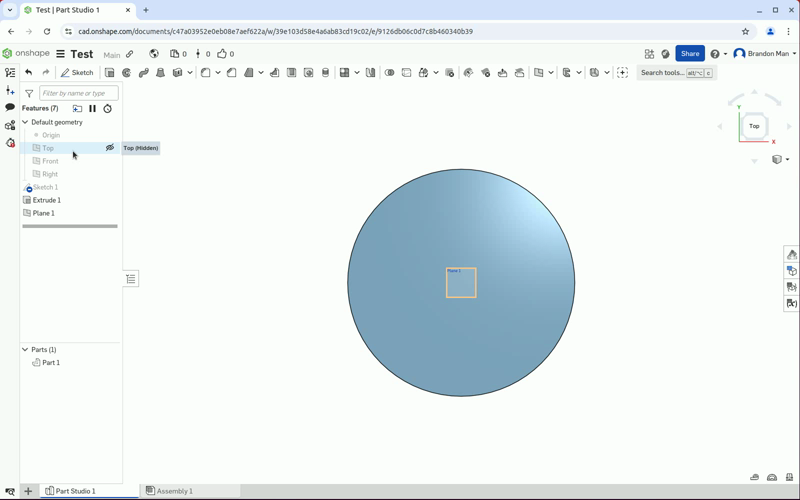
key(shift+s)
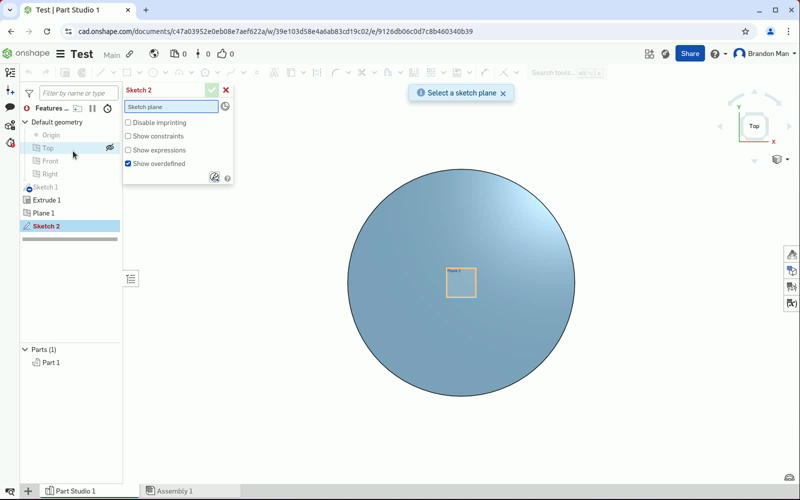
mouse_move(73, 215)
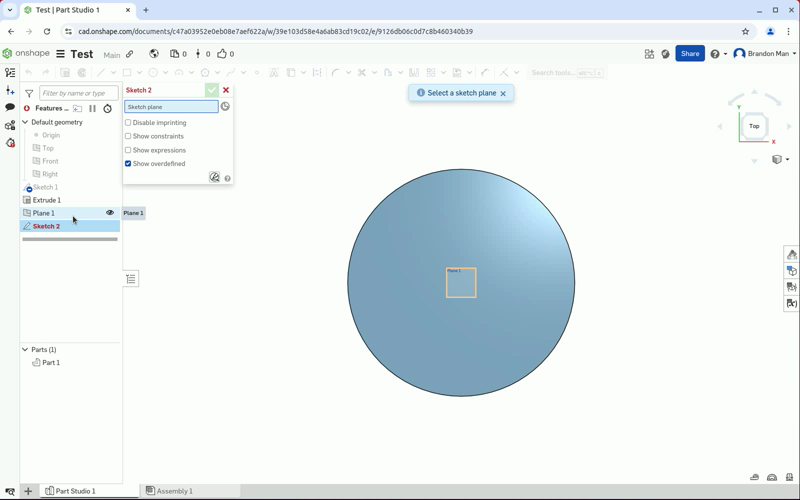
click(73, 215)
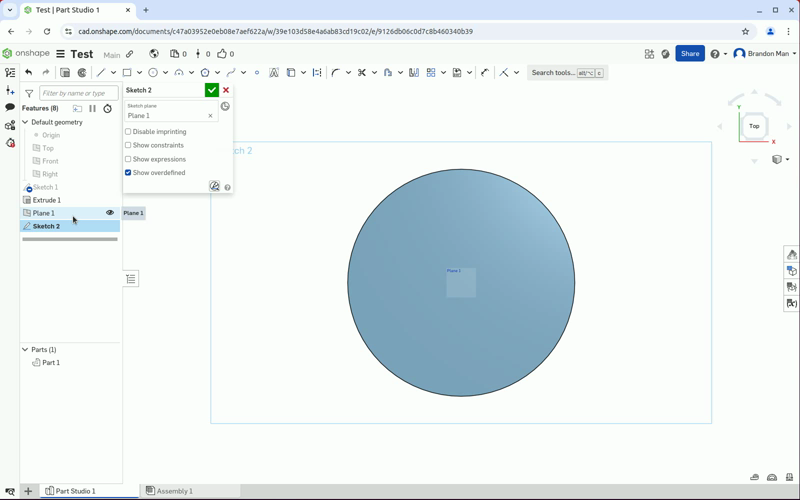
mouse_move(73, 352)
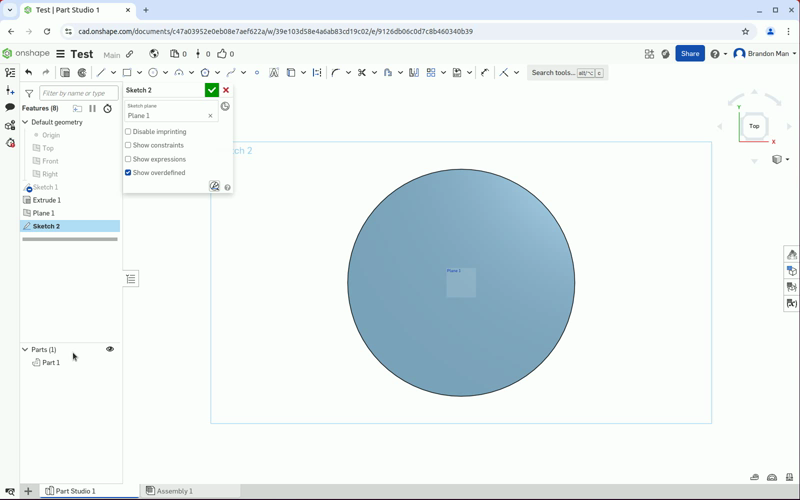
key(y)
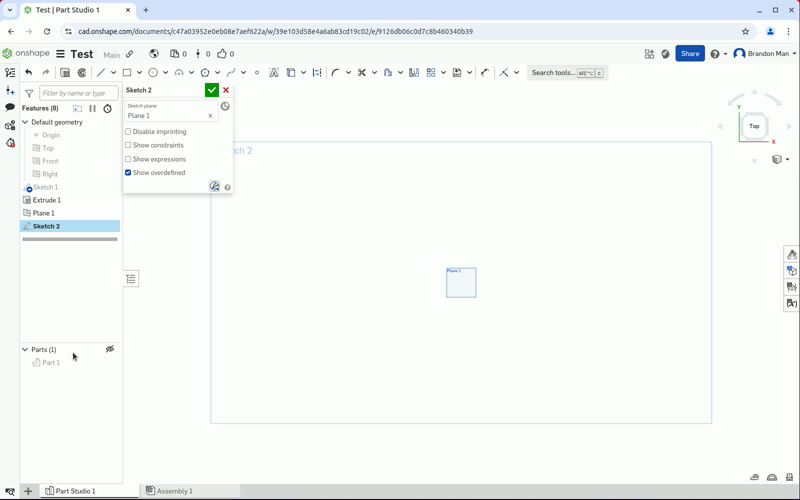
key(c)
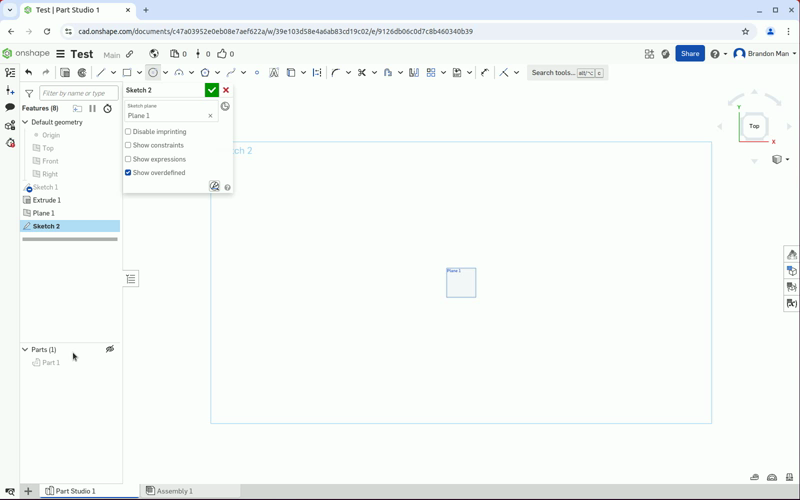
key_down(shift)
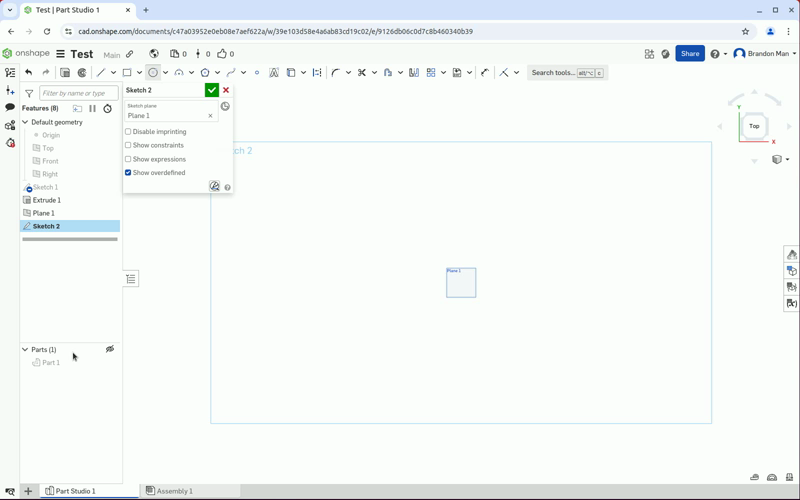
mouse_move(461, 282)
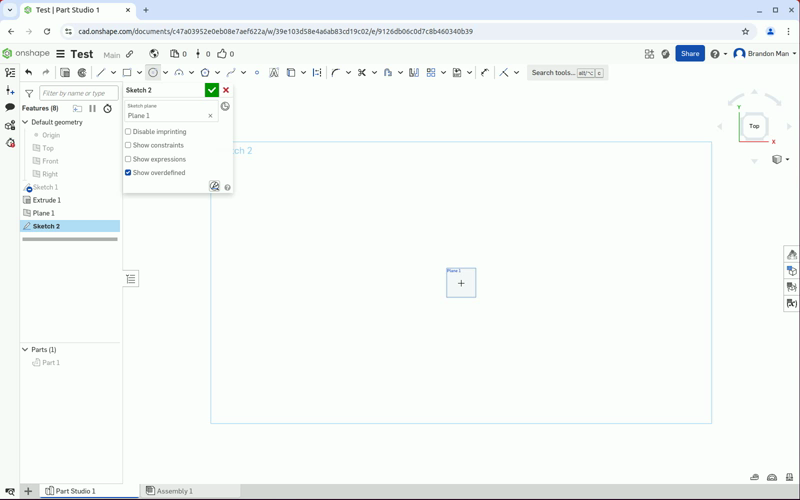
click(461, 282)
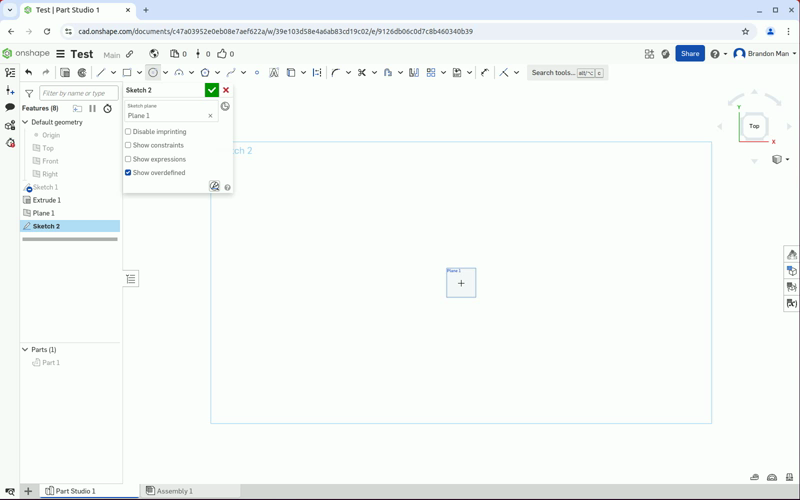
key_up(shift)
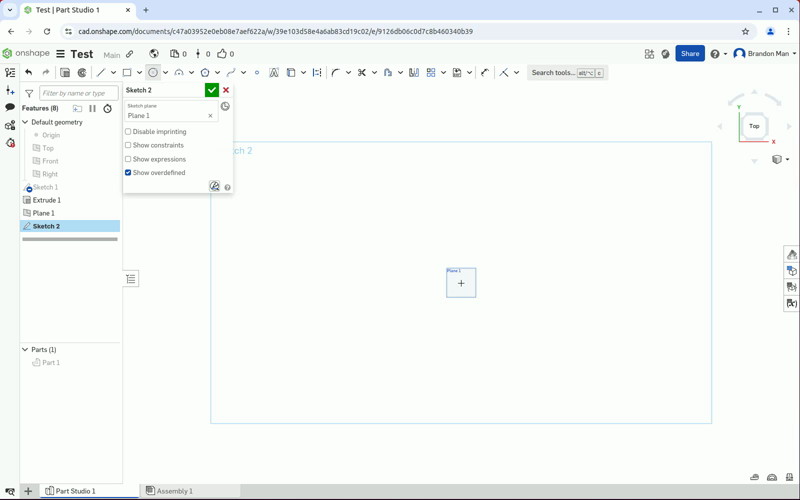
mouse_move(512, 282)
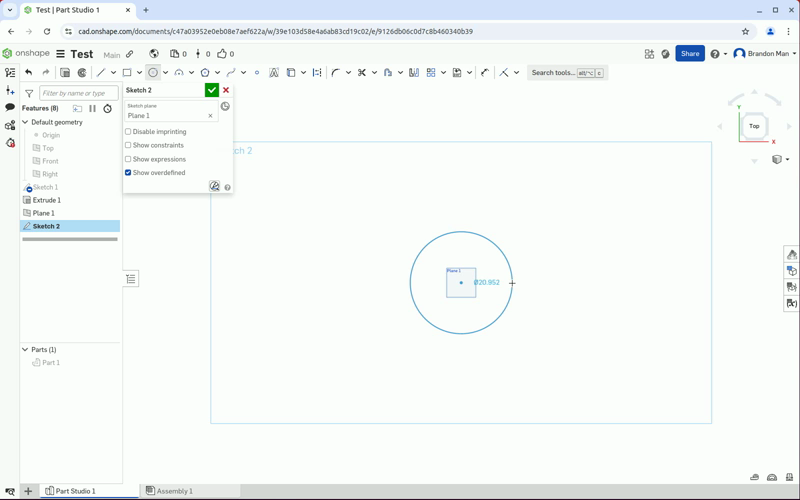
click(512, 282)
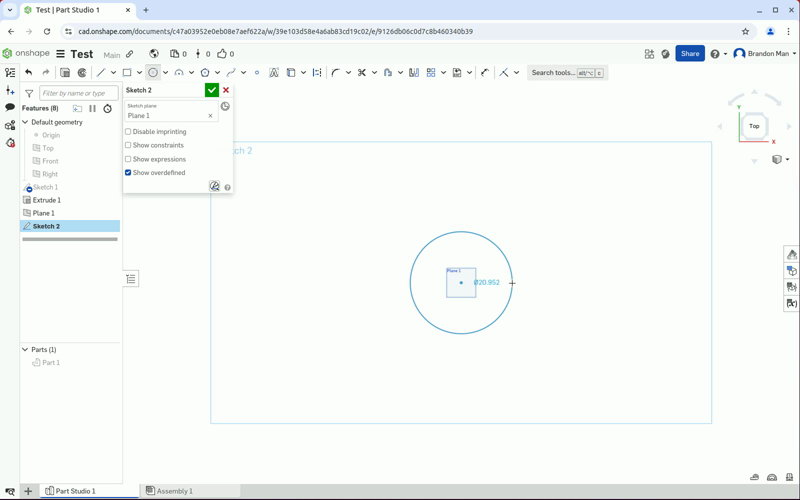
key(esc)
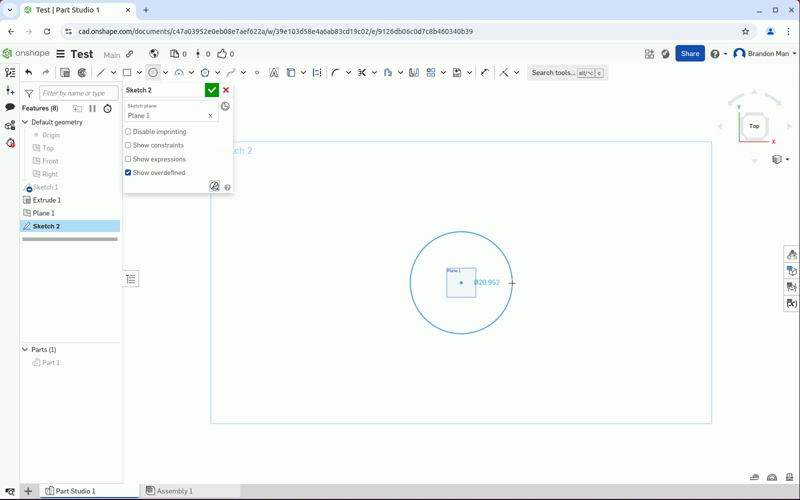
mouse_move(476, 276)
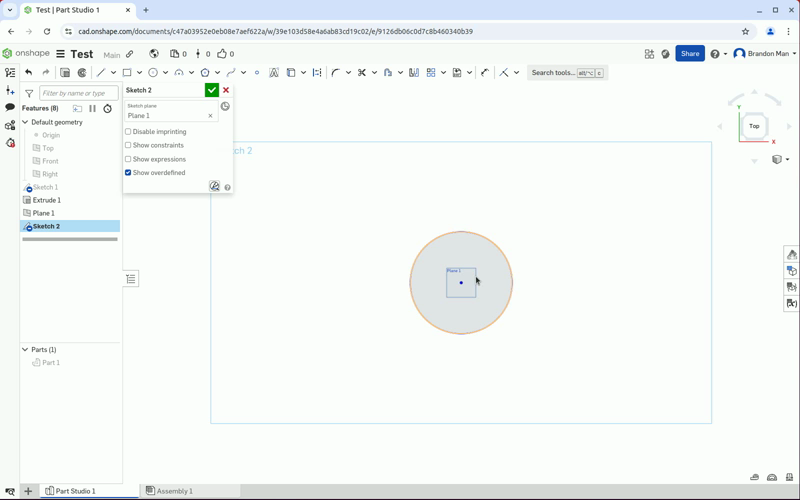
click(476, 276)
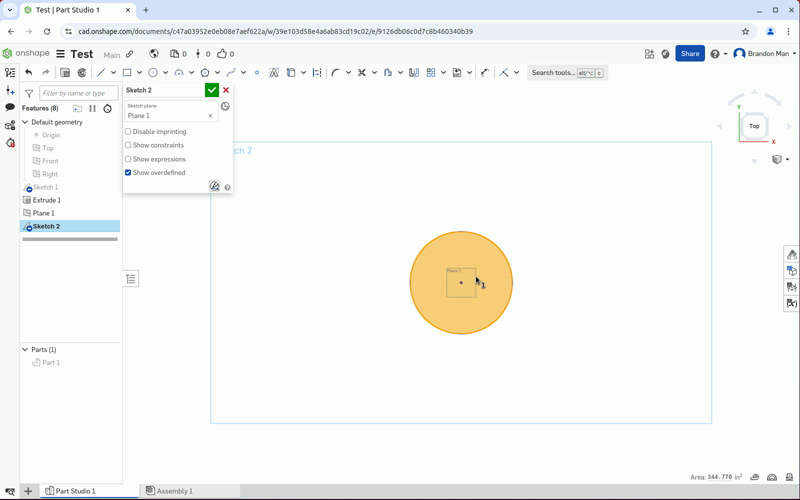
mouse_move(73, 352)
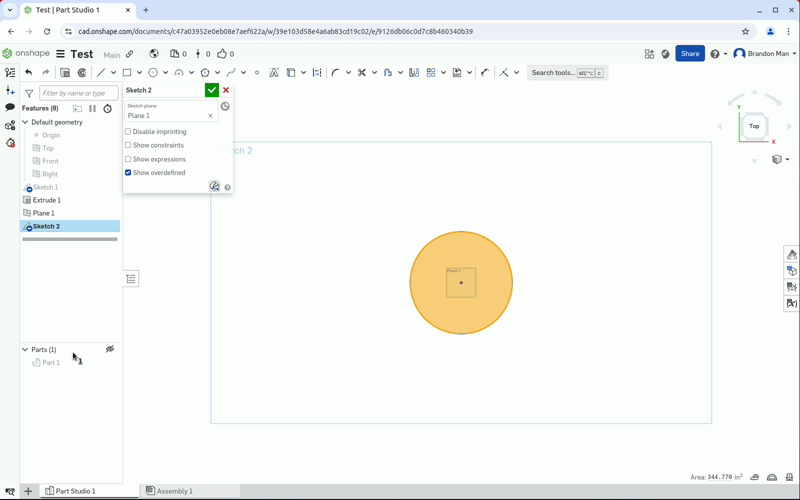
key(shift+y)
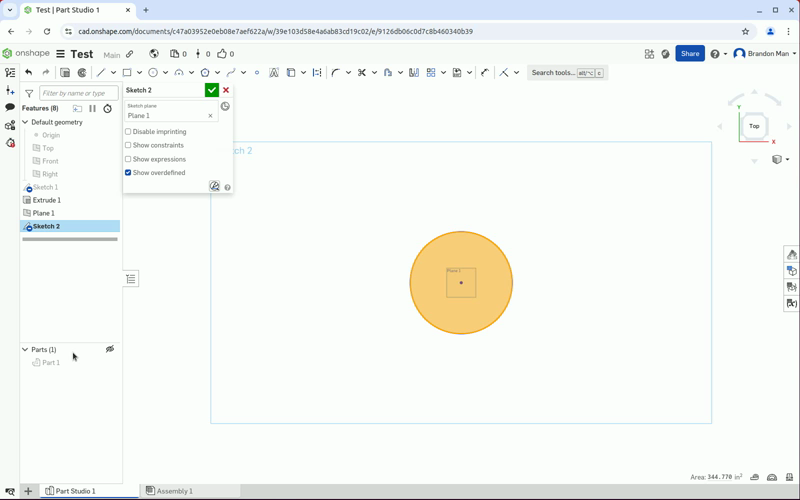
key(shift+e)
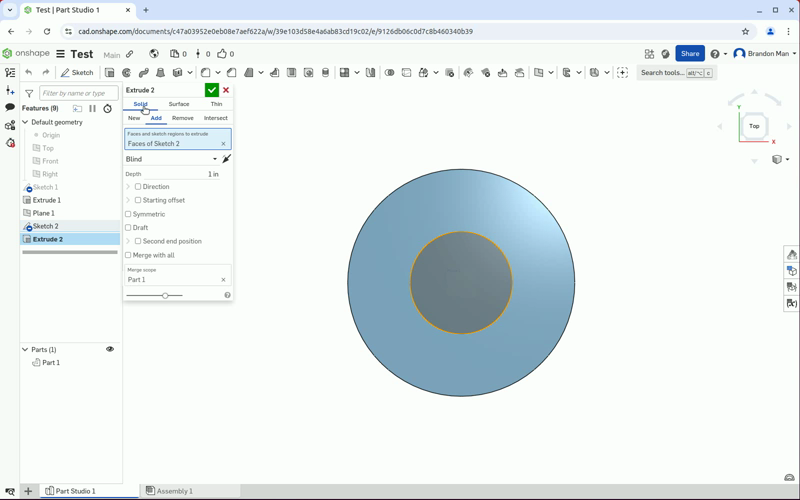
mouse_move(143, 106)
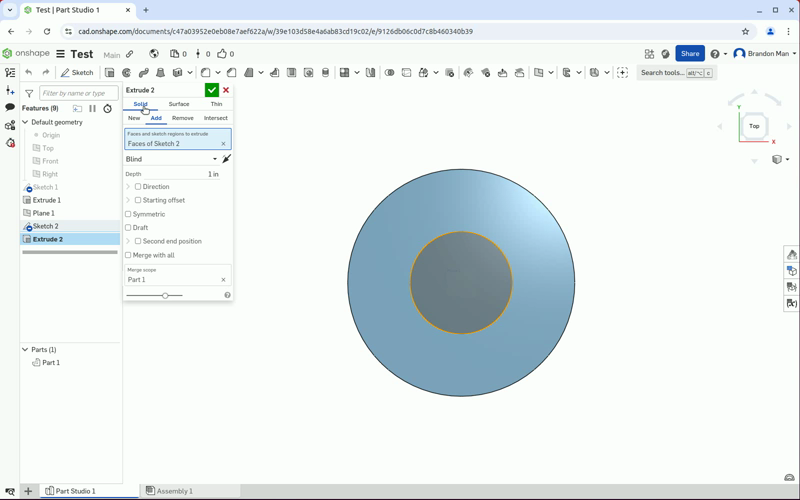
click(143, 106)
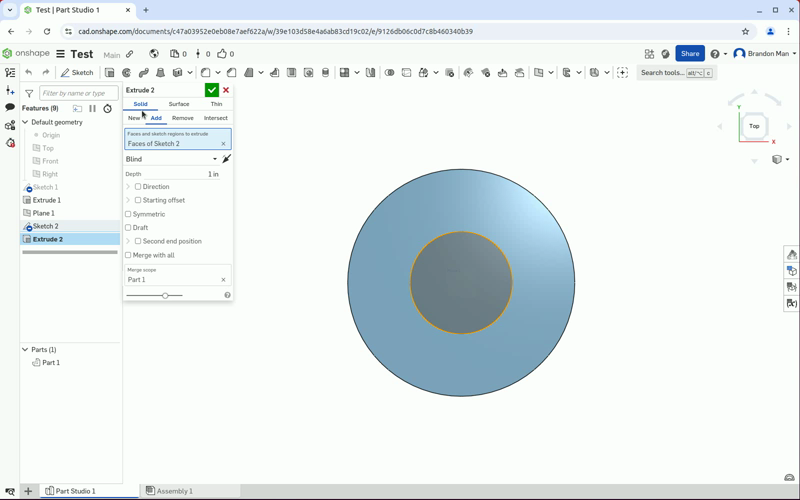
mouse_move(137, 120)
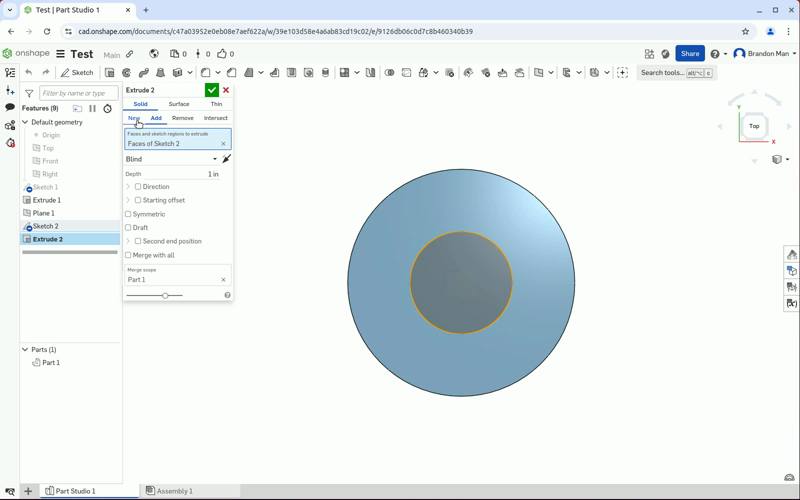
click(137, 120)
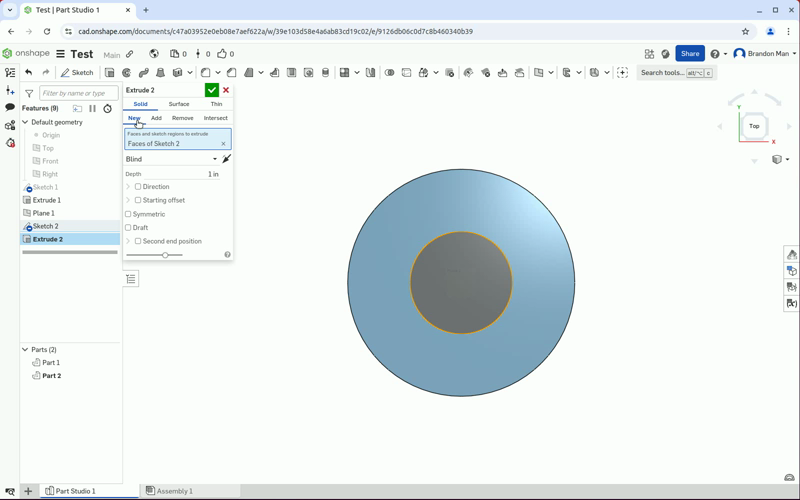
key(tab, 4)
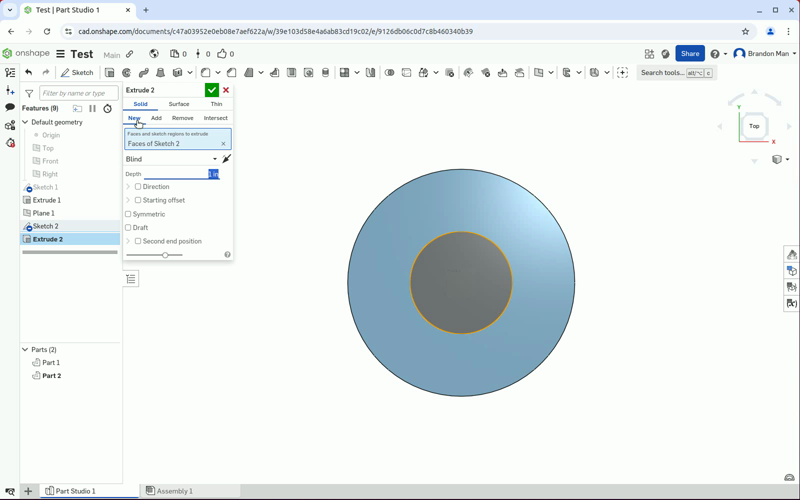
text(1.204)
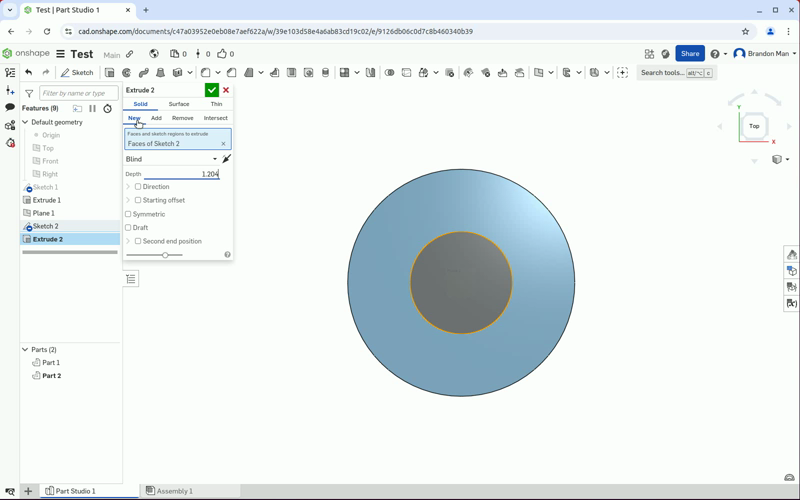
key(enter)
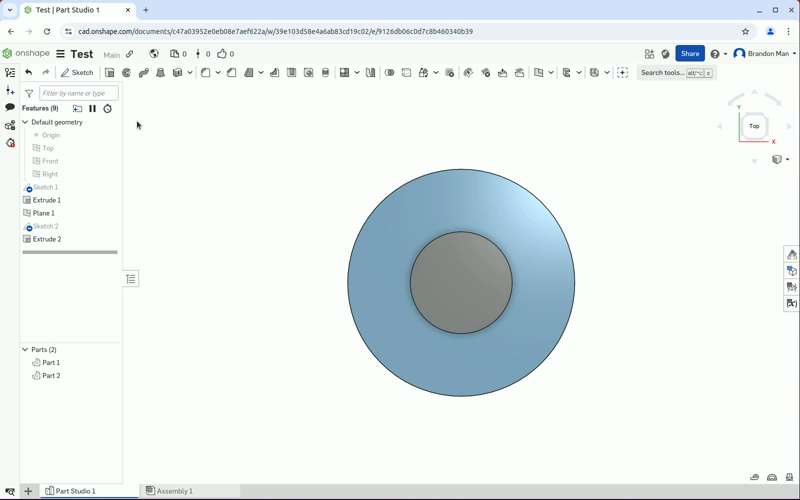
key(shift+h)
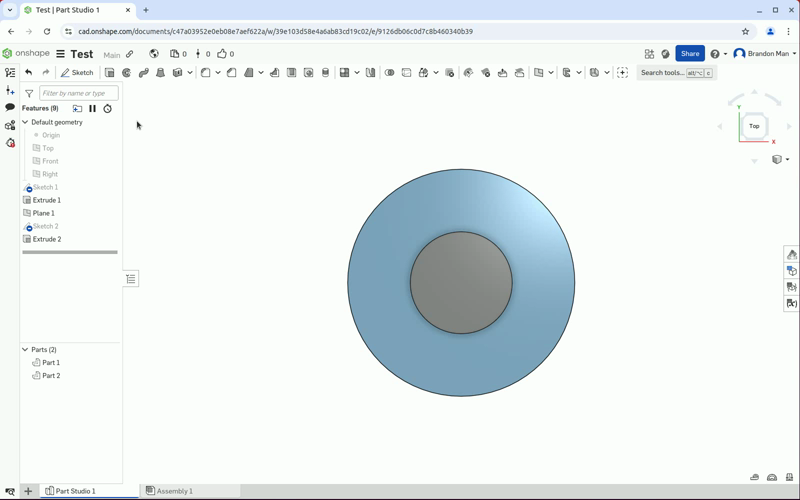
key(shift+h)
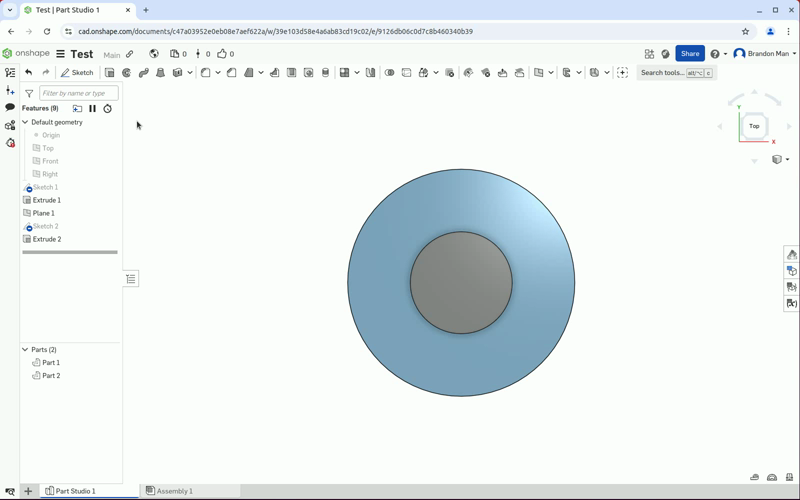
mouse_move(73, 189)
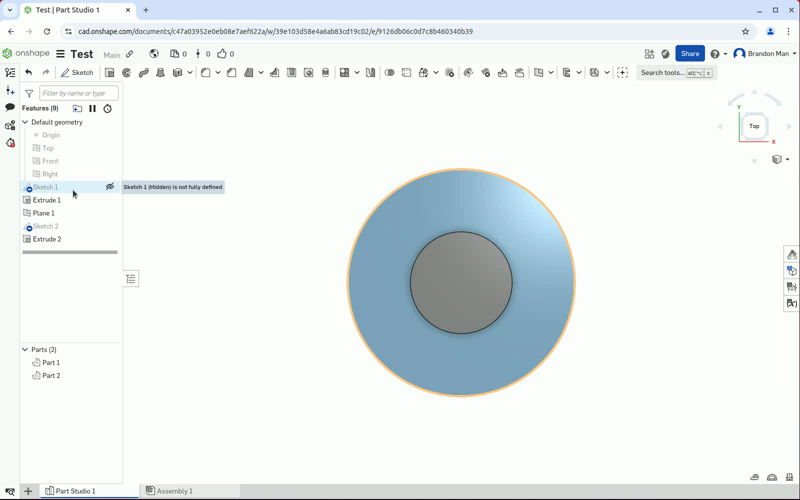
click(73, 189)
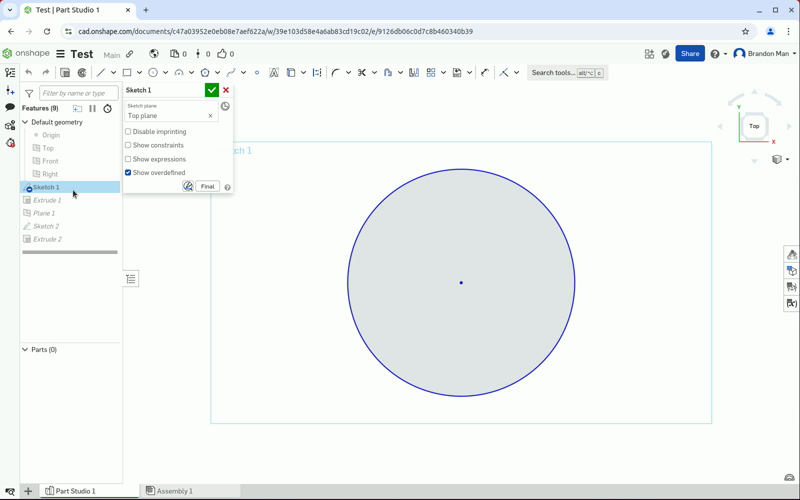
mouse_move(229, 92)
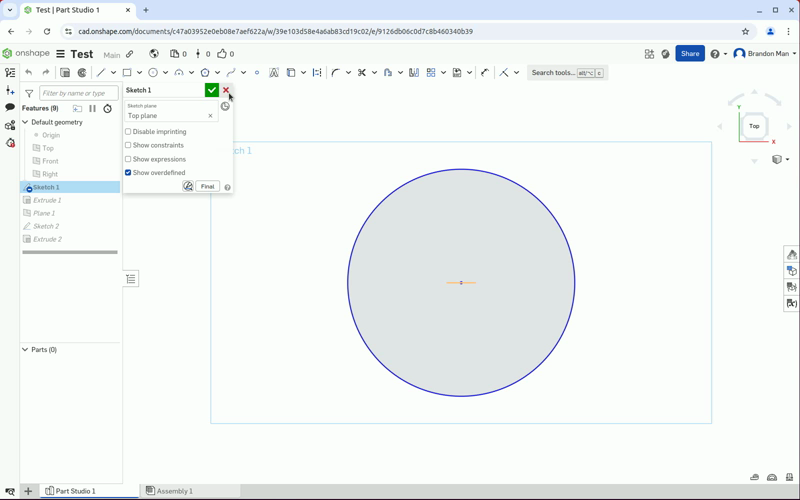
click(229, 92)
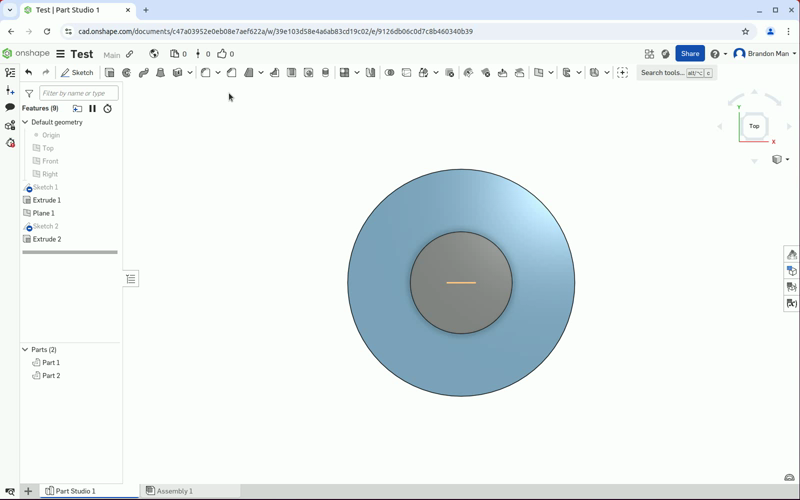
mouse_move(541, 75)
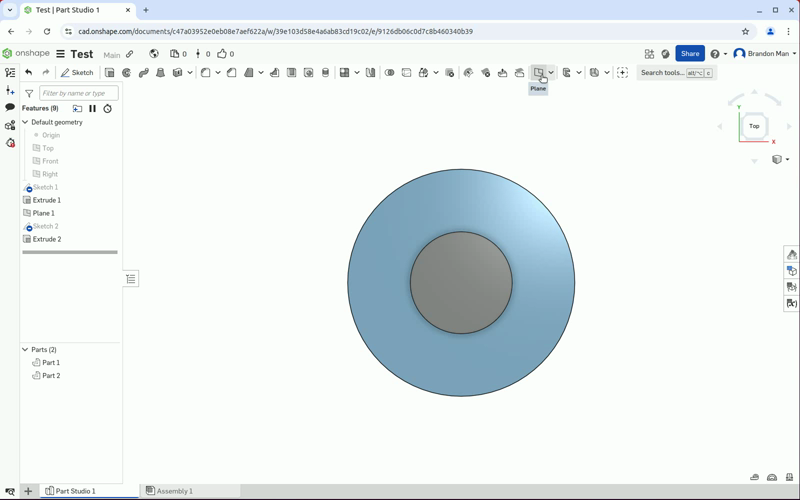
click(541, 75)
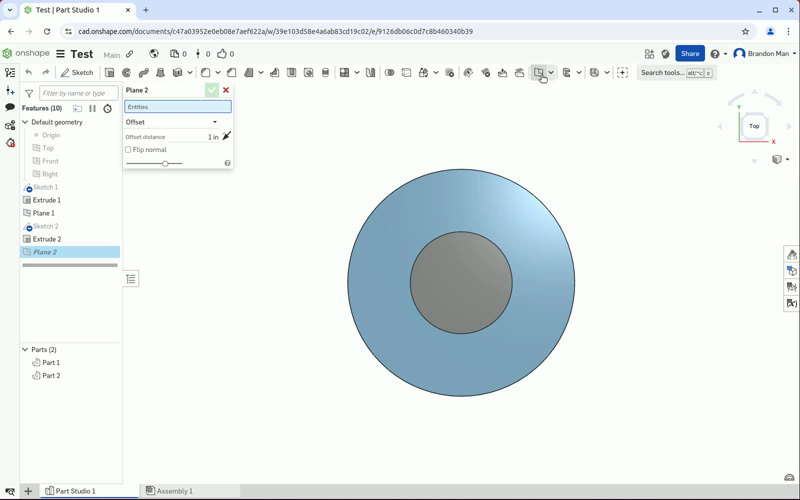
mouse_move(73, 150)
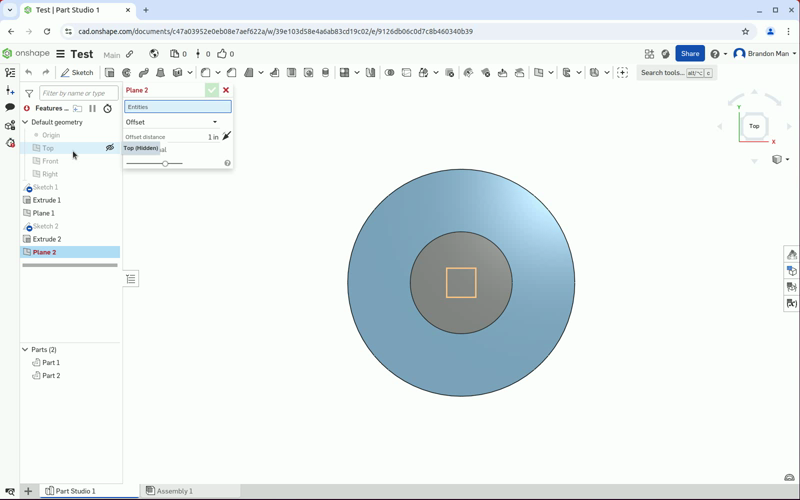
click(73, 150)
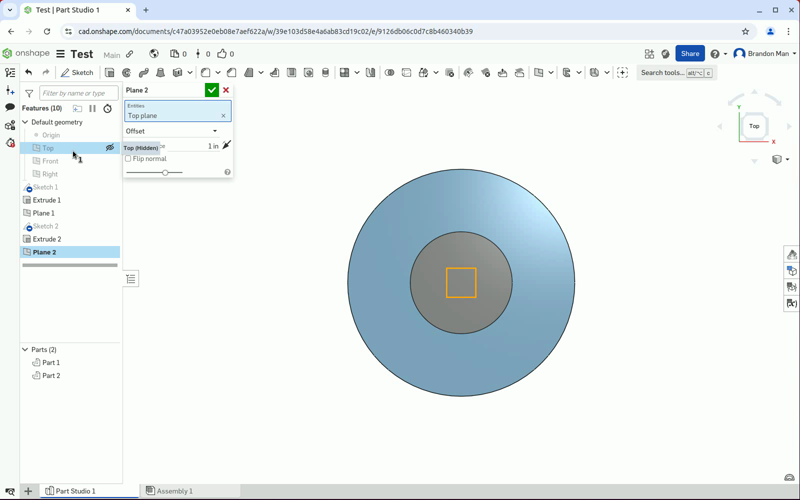
key(tab, 2)
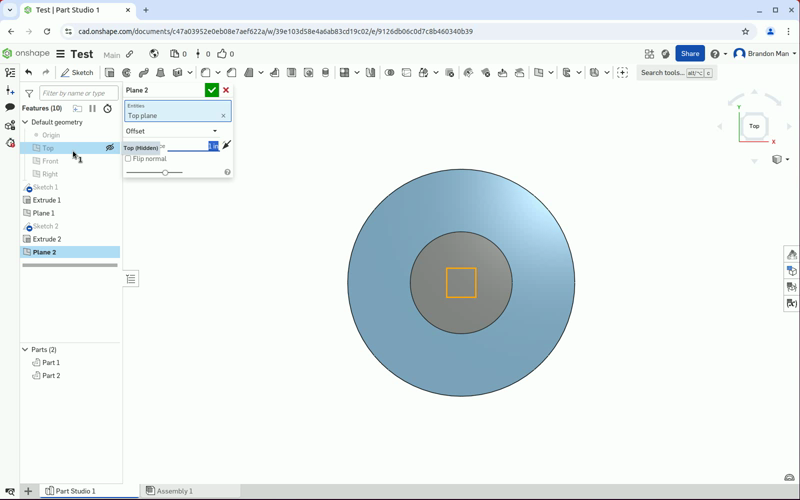
text(3.358)
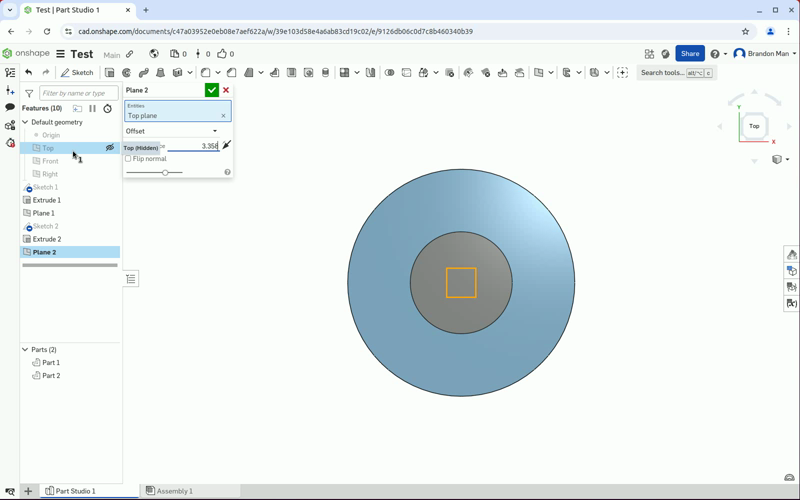
key(enter, 2)
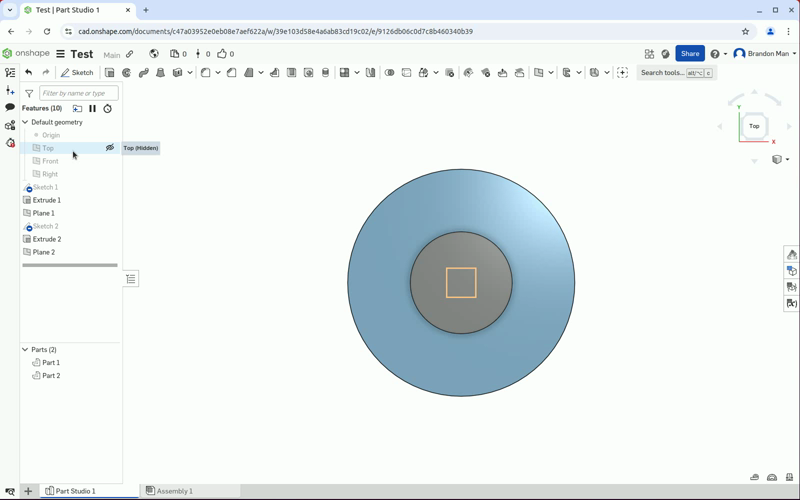
key(shift+s)
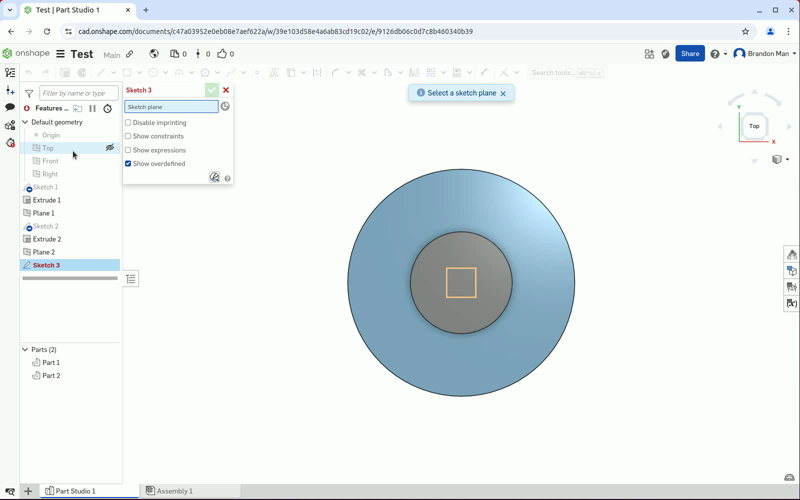
mouse_move(73, 254)
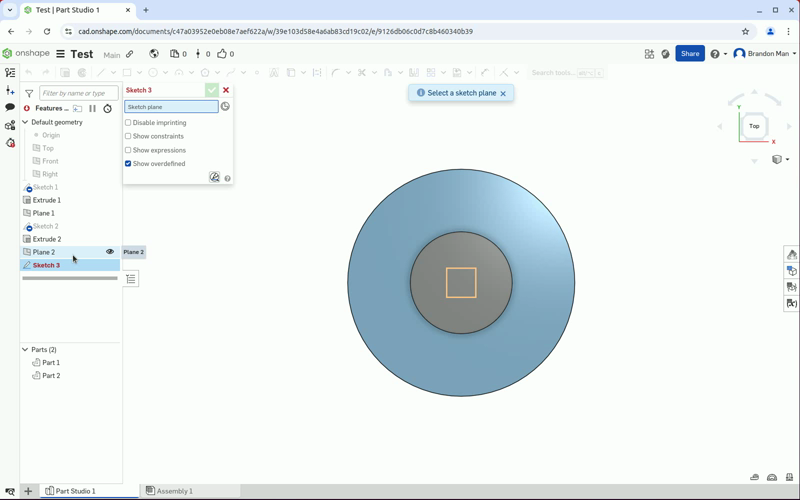
click(73, 254)
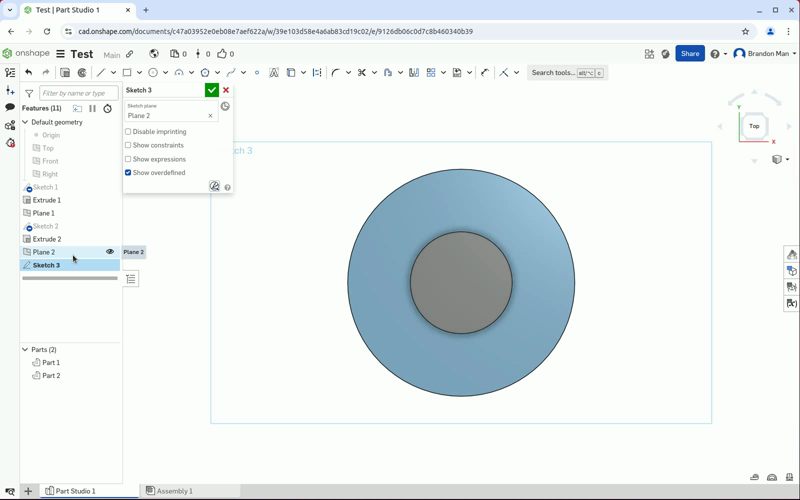
mouse_move(73, 352)
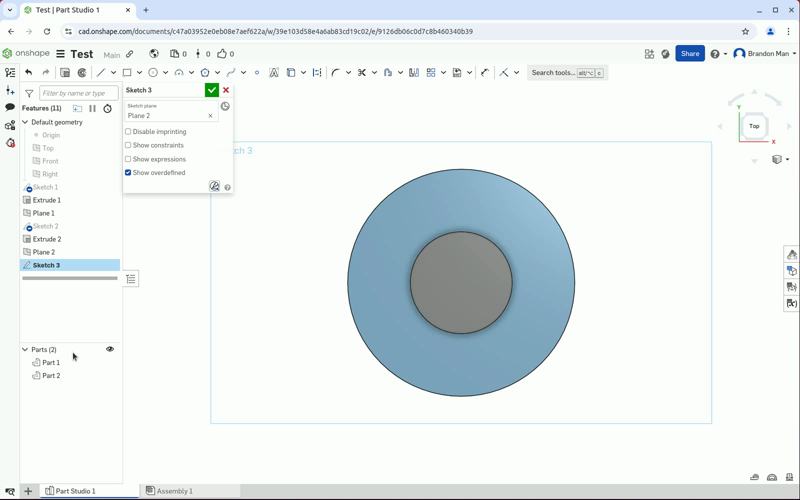
key(y)
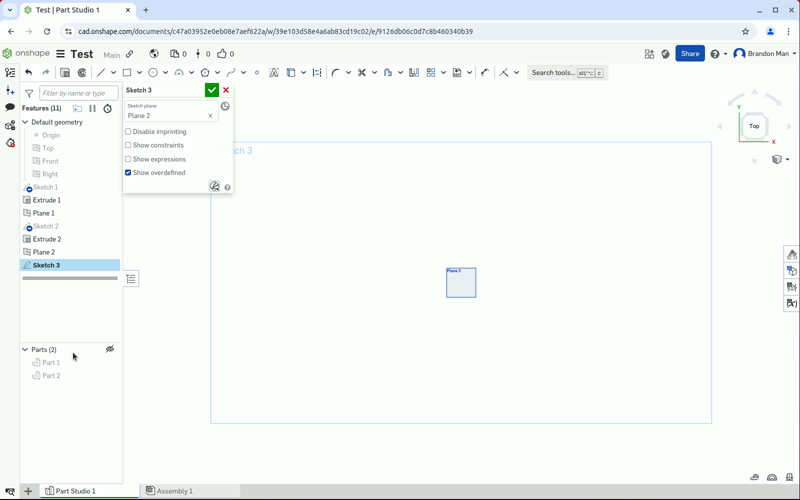
key(c)
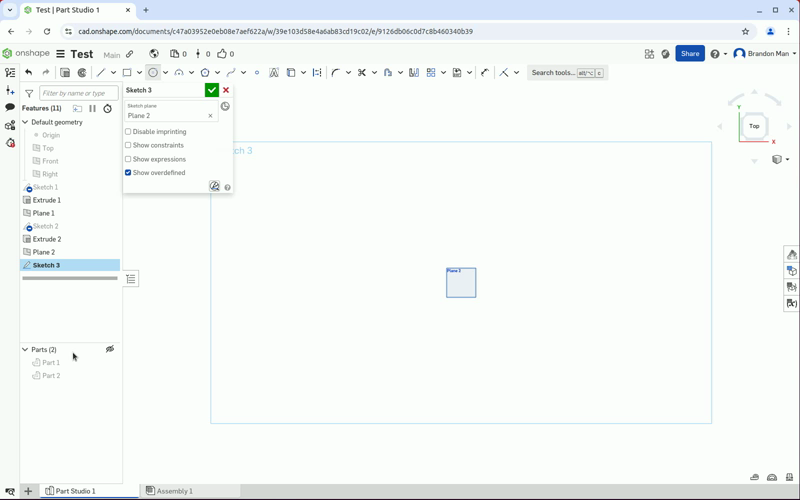
key_down(shift)
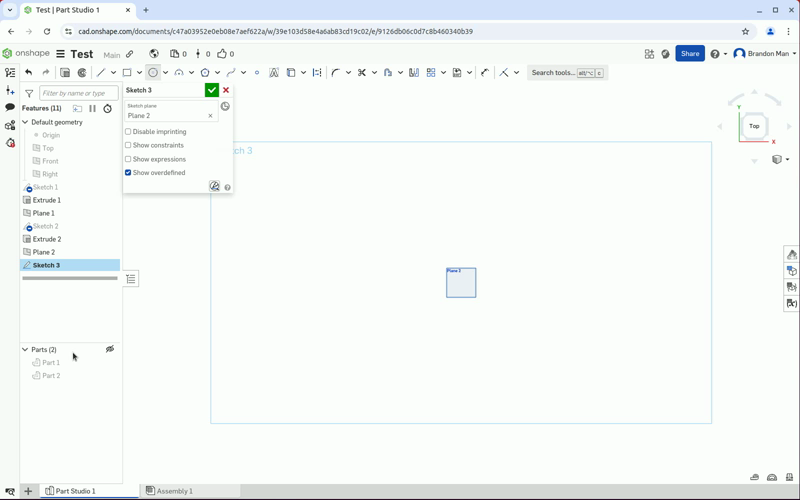
mouse_move(461, 282)
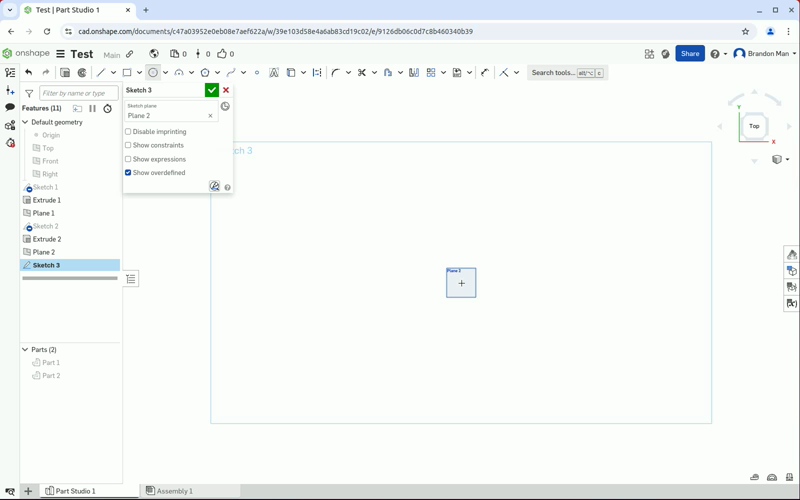
click(461, 282)
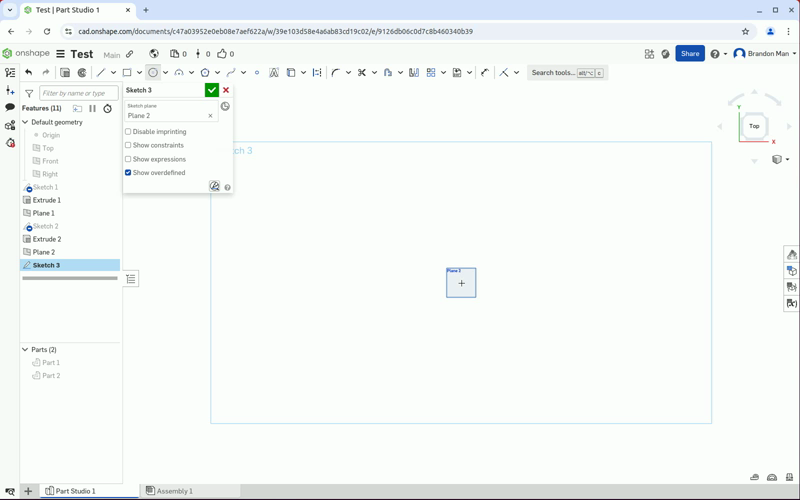
key_up(shift)
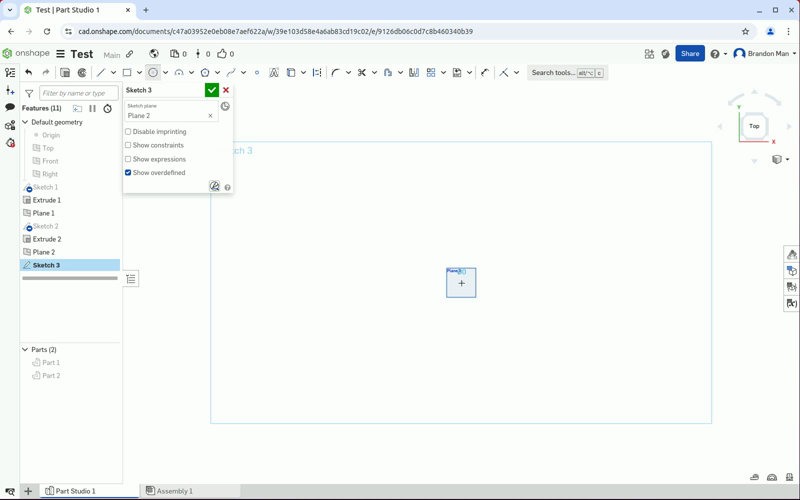
mouse_move(507, 282)
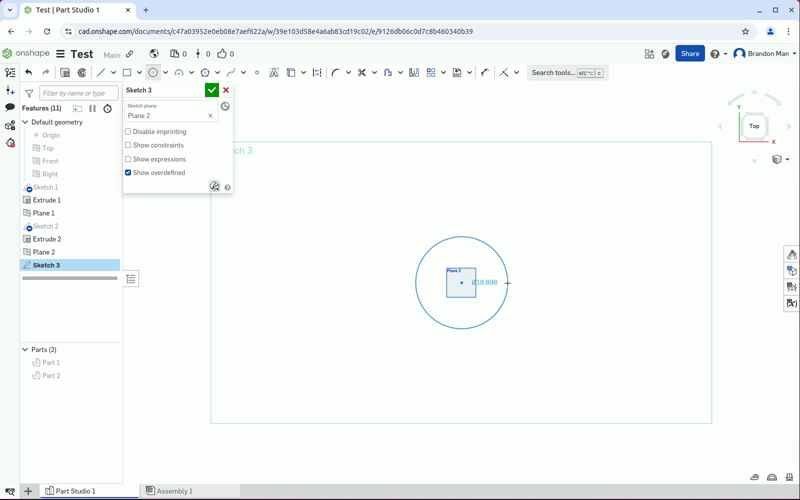
click(507, 282)
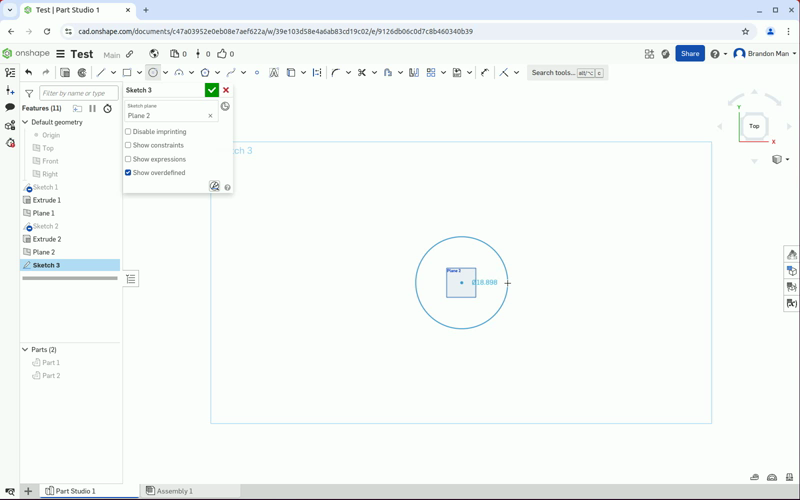
key(esc)
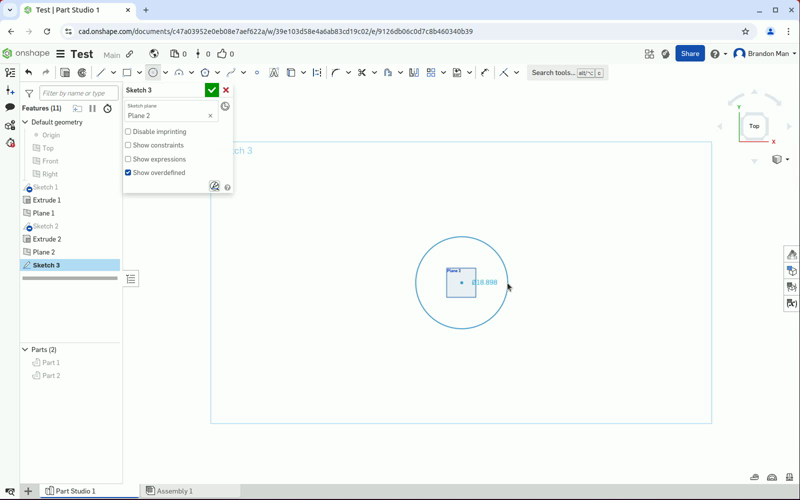
mouse_move(440, 264)
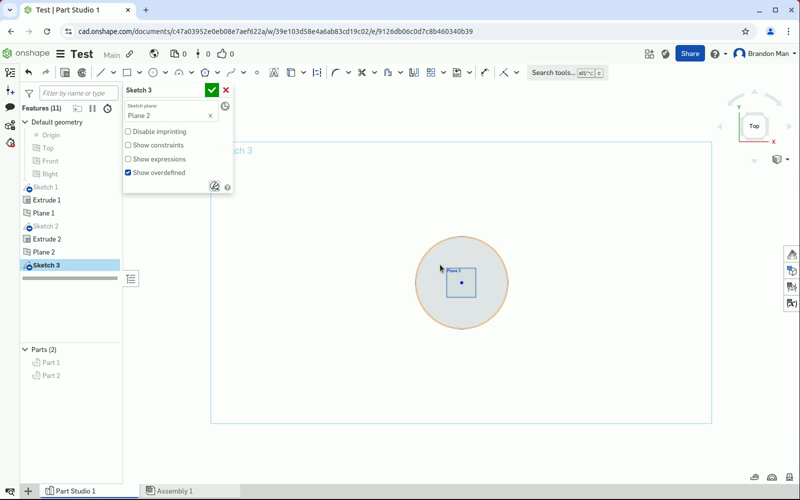
click(440, 264)
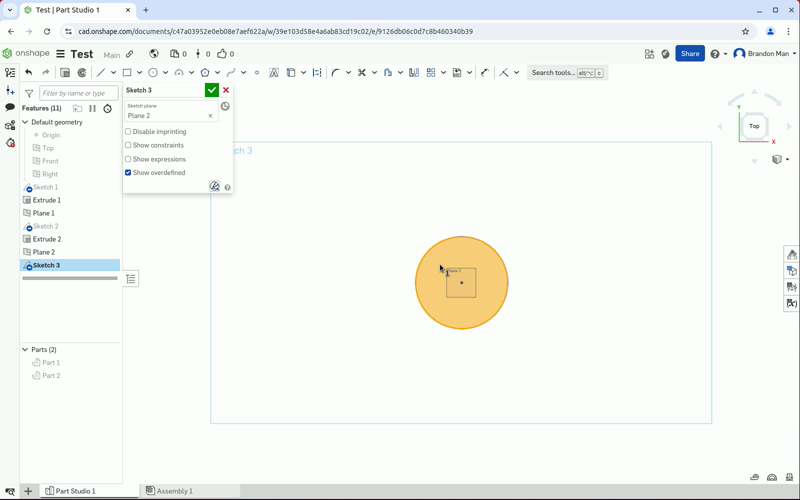
mouse_move(73, 352)
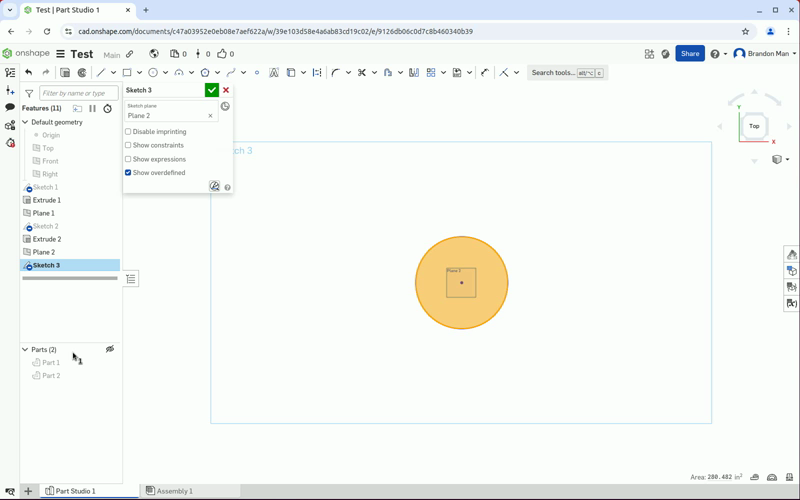
key(shift+y)
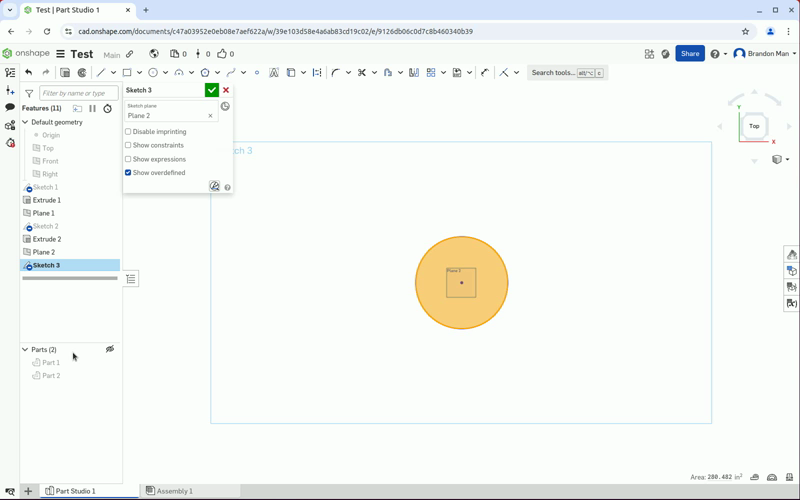
key(shift+e)
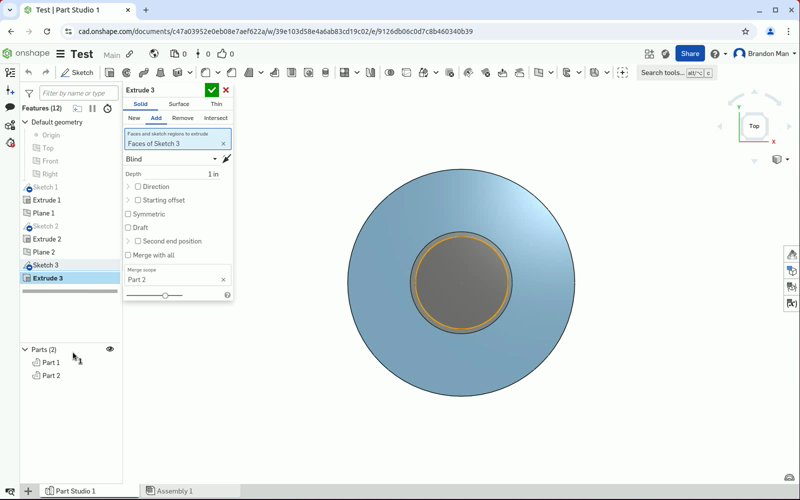
mouse_move(143, 106)
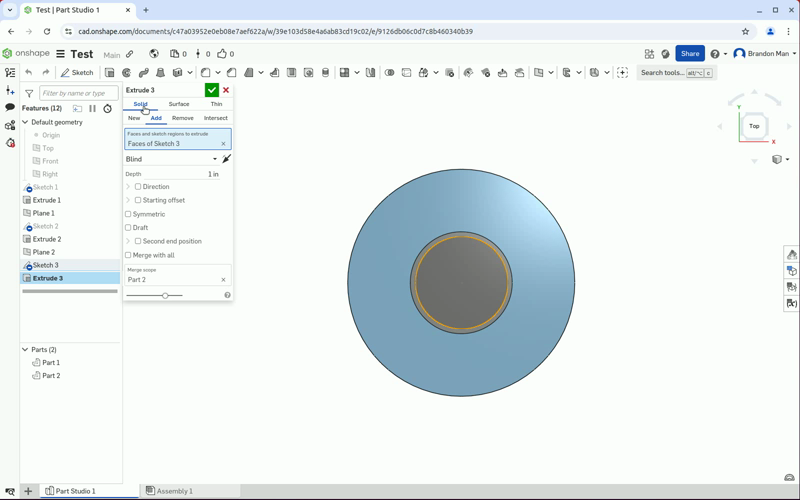
click(143, 106)
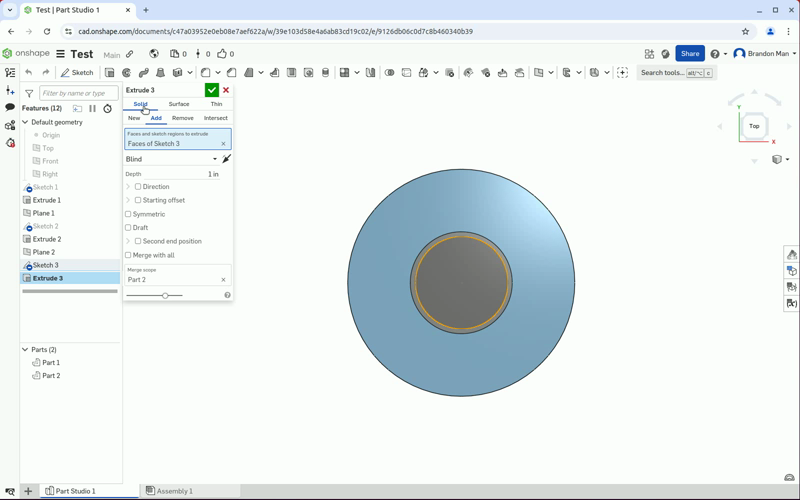
mouse_move(137, 120)
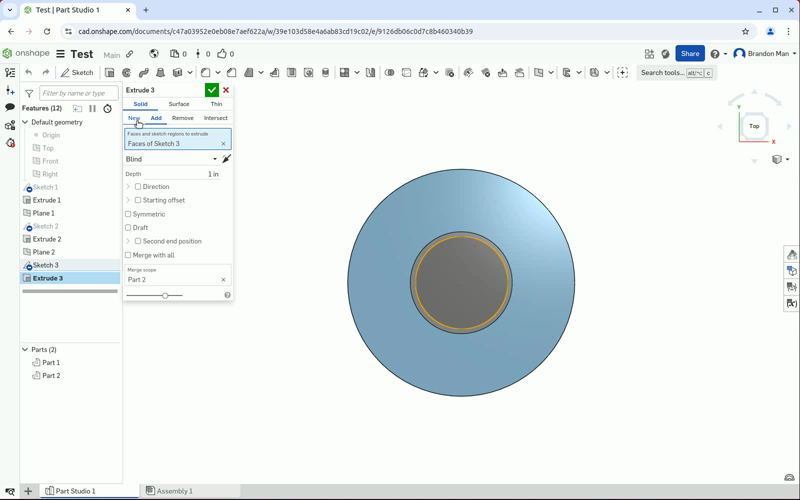
click(137, 120)
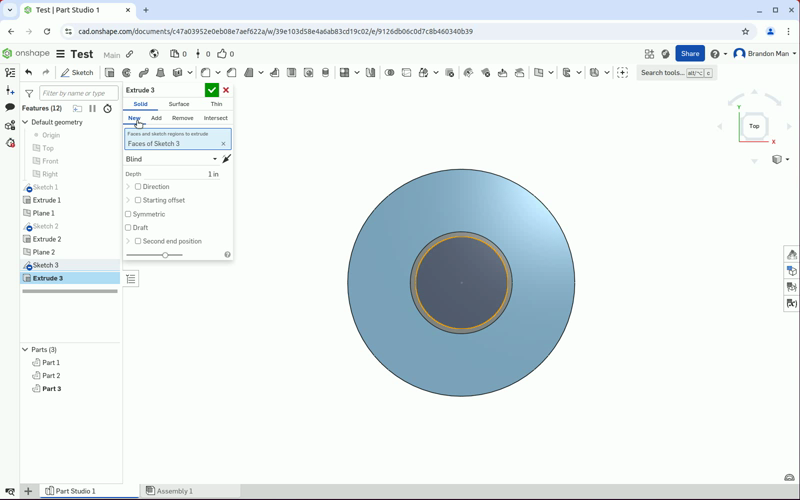
key(tab, 4)
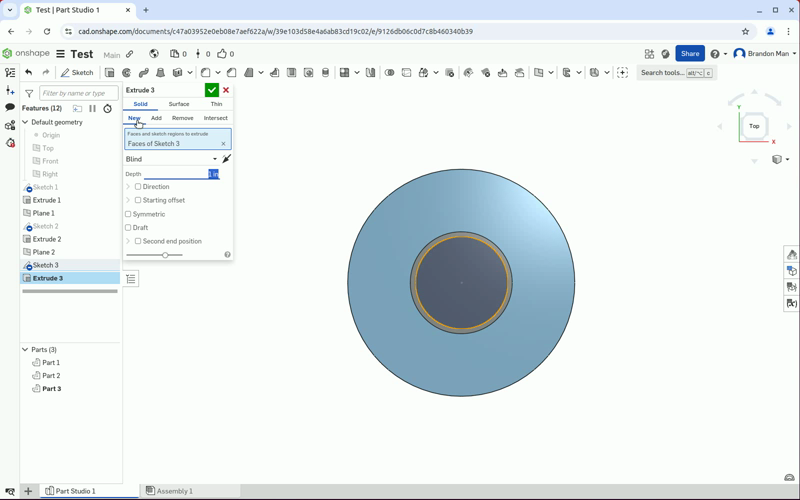
text(6.981)
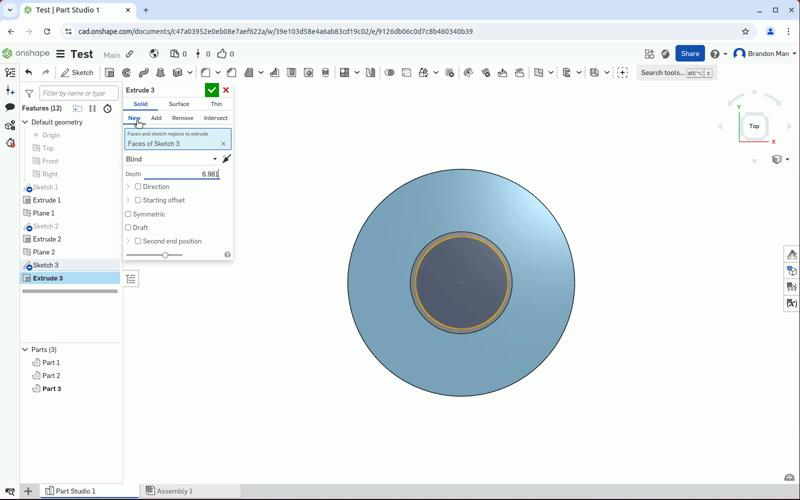
key(enter)
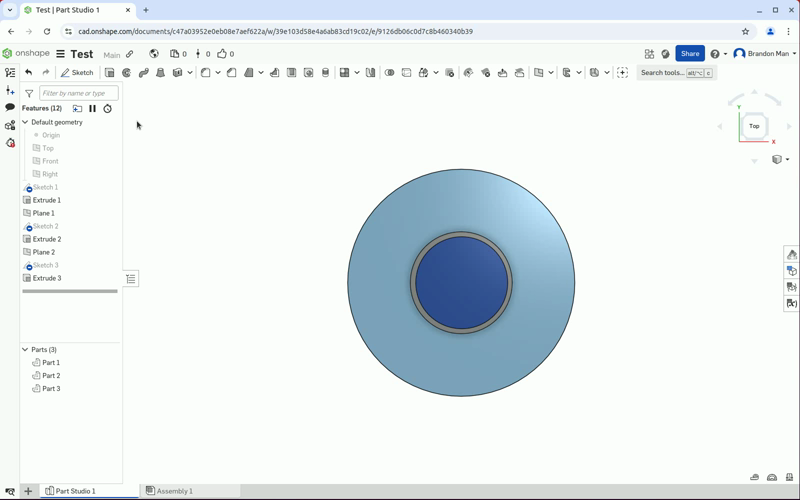
key(shift+h)
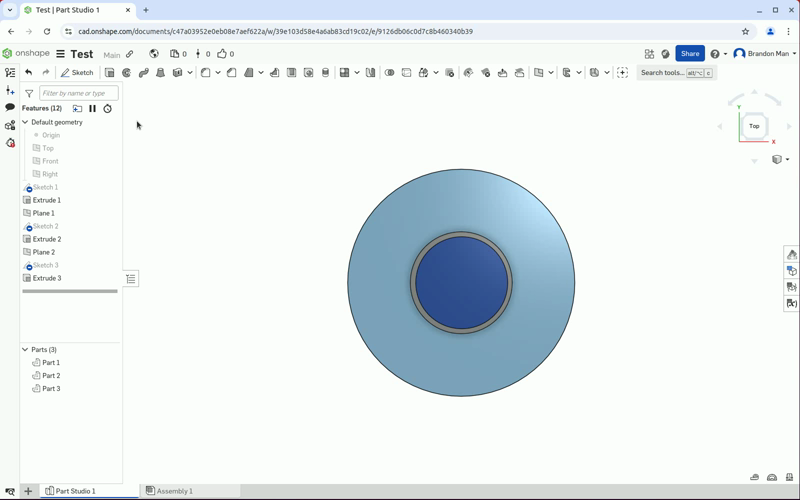
key(shift+h)
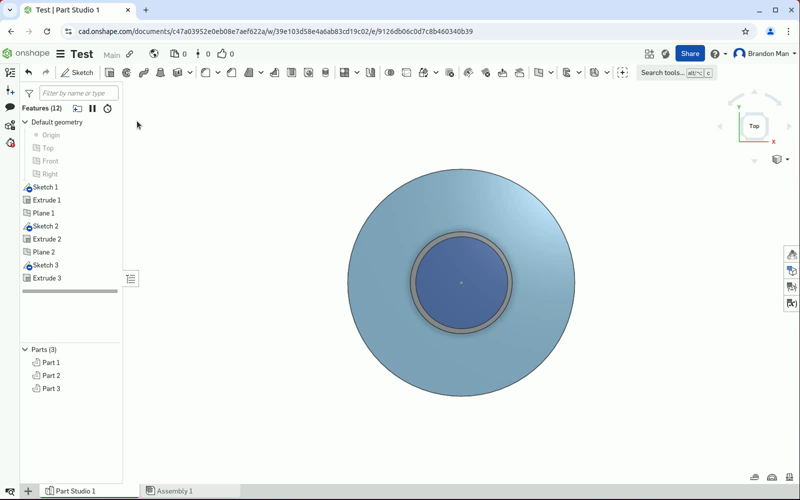
key(shift+7)
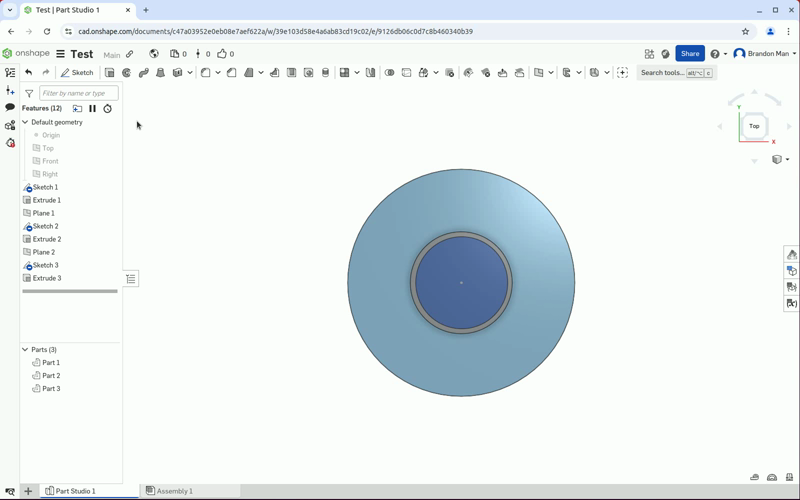
key(up, 3)
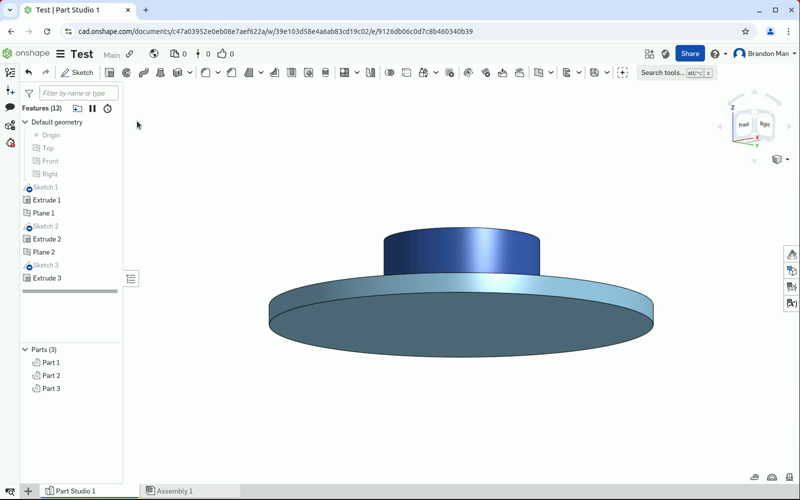
key(left, 3)
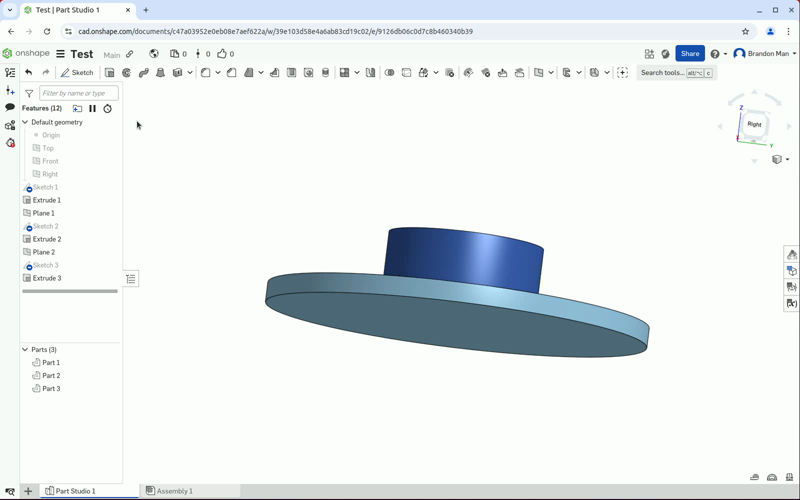
key(right, 3)
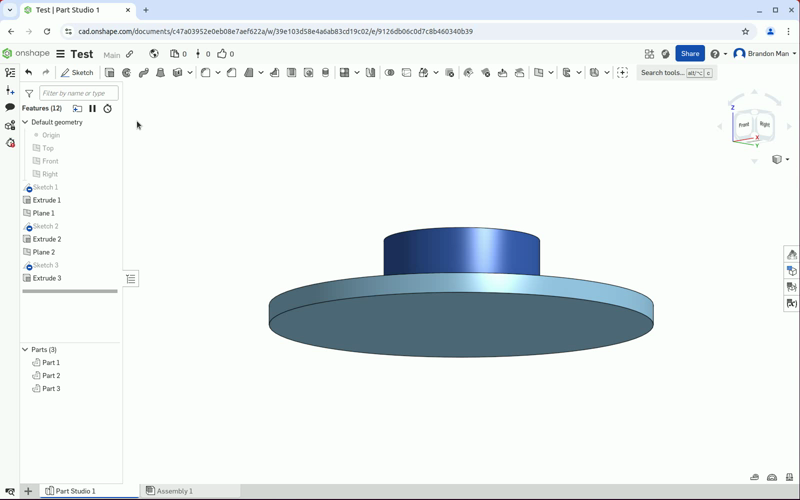
key(down, 3)
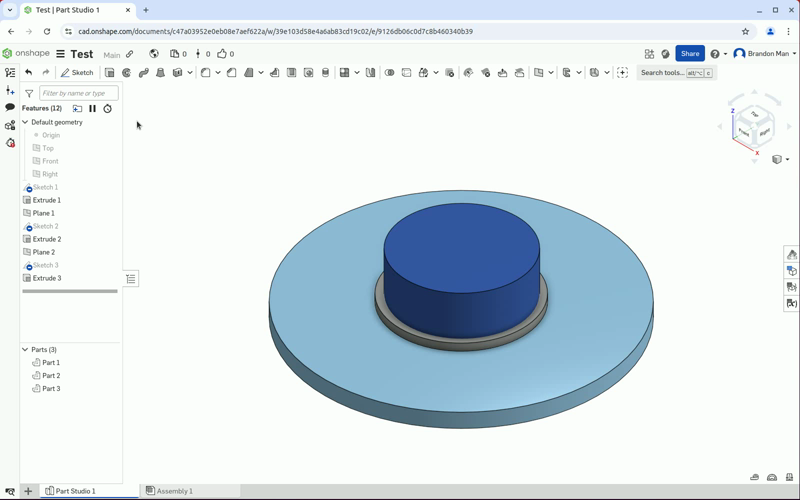
mouse_move(73, 189)
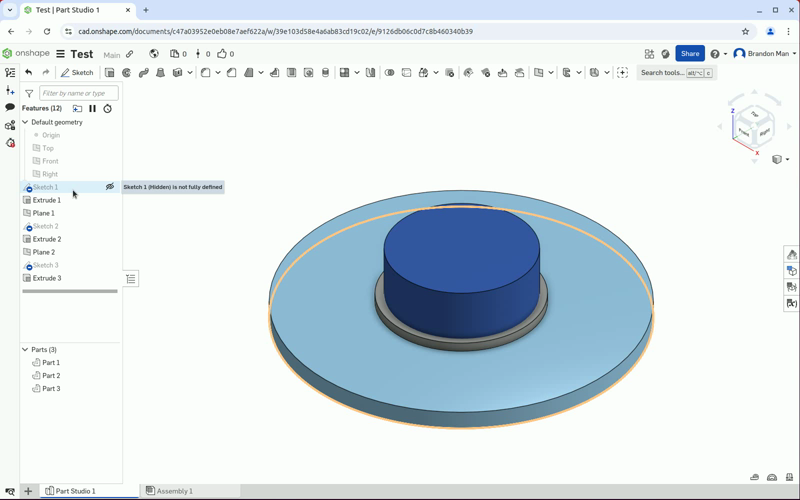
click(73, 189)